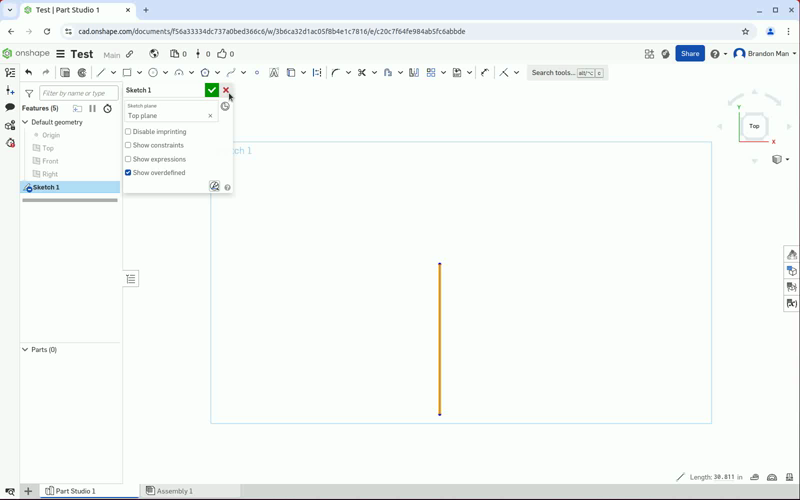
key(shift+h)
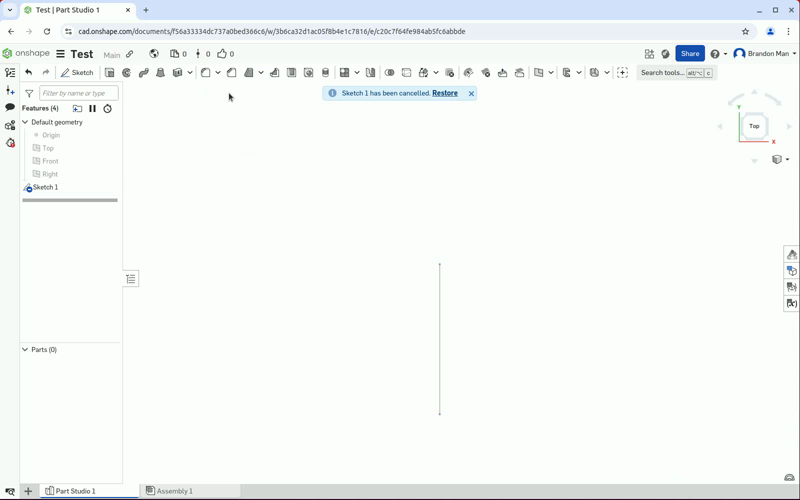
mouse_move(73, 352)
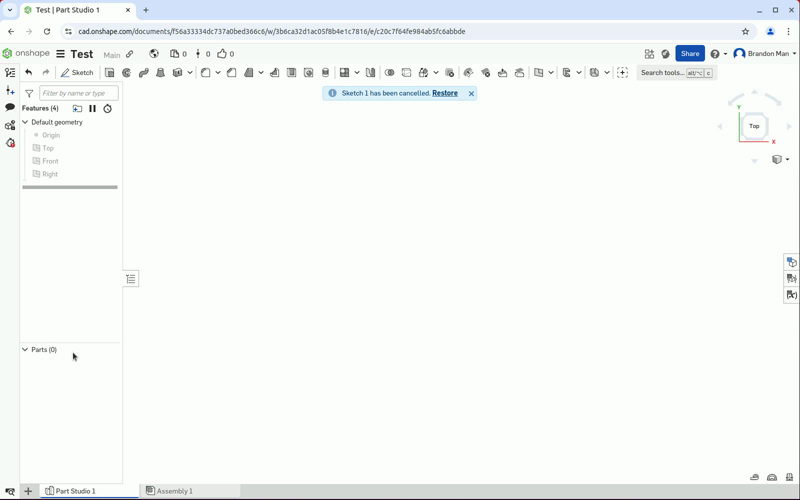
key(y)
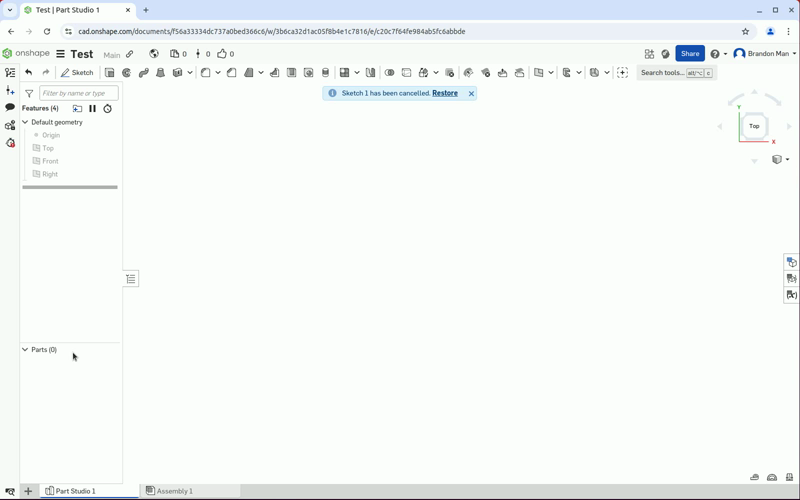
key(shift+p)
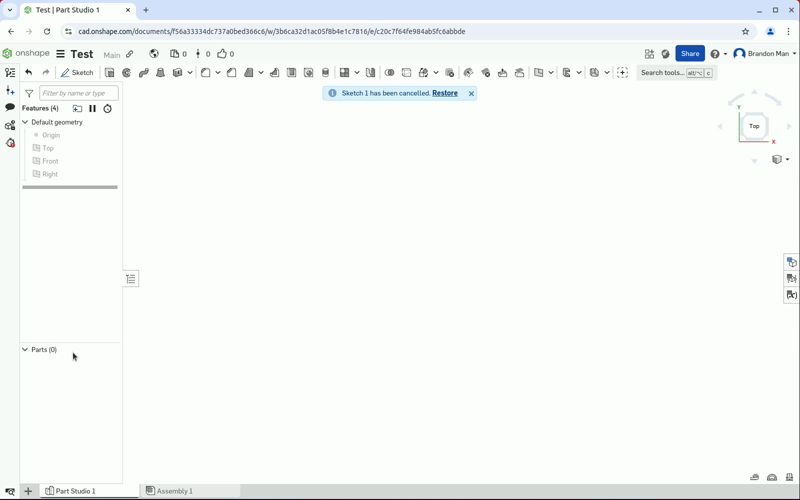
key(space)
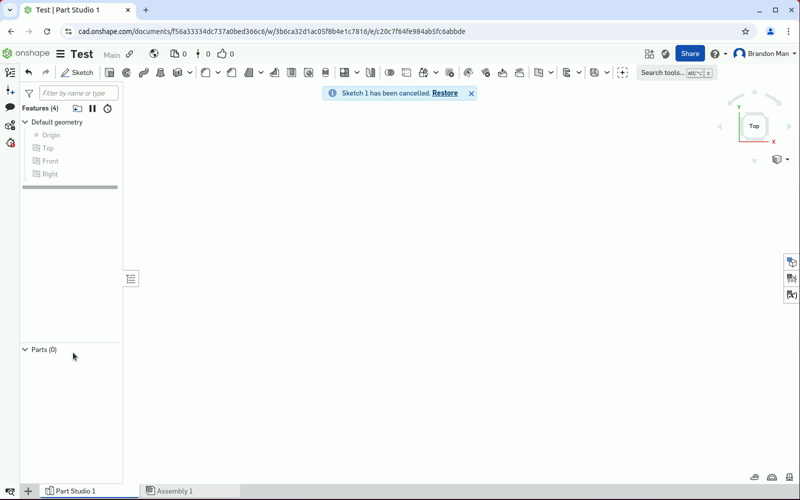
key_down(shift)
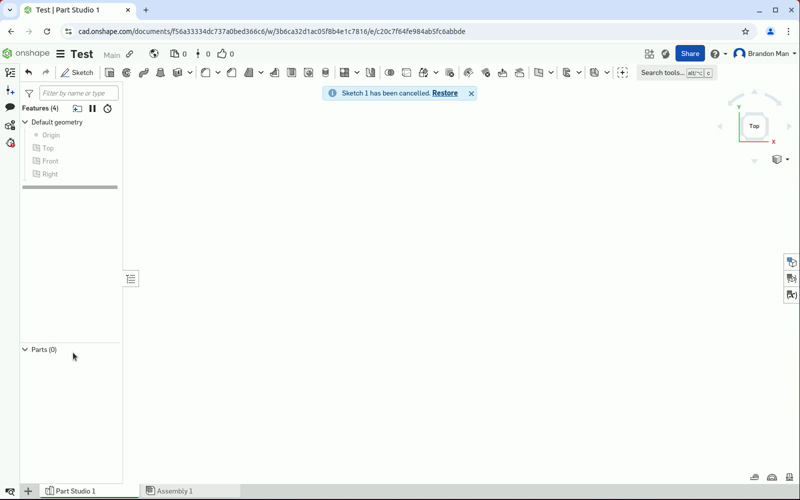
key(up)
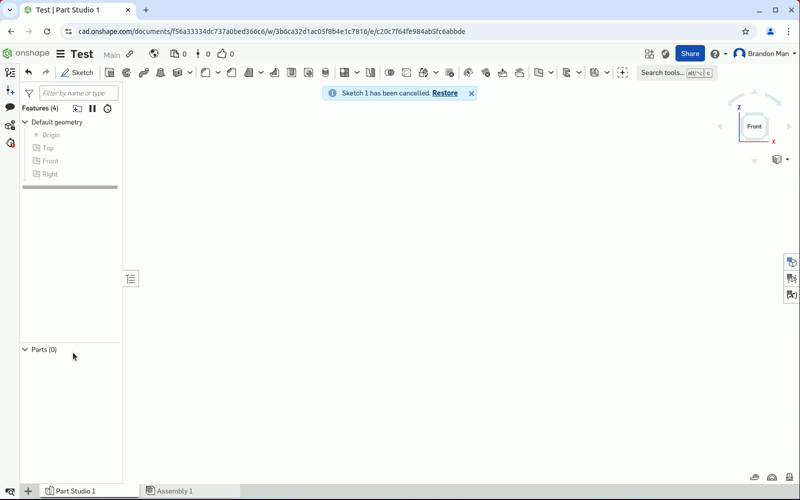
key_up(shift)
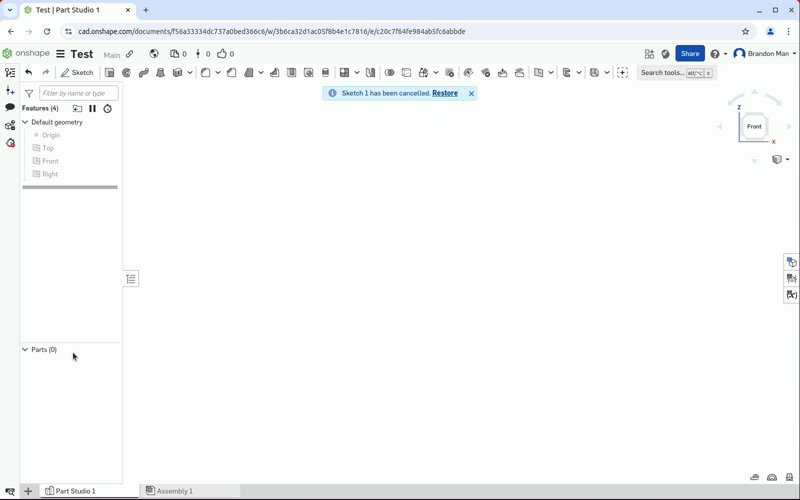
mouse_move(73, 352)
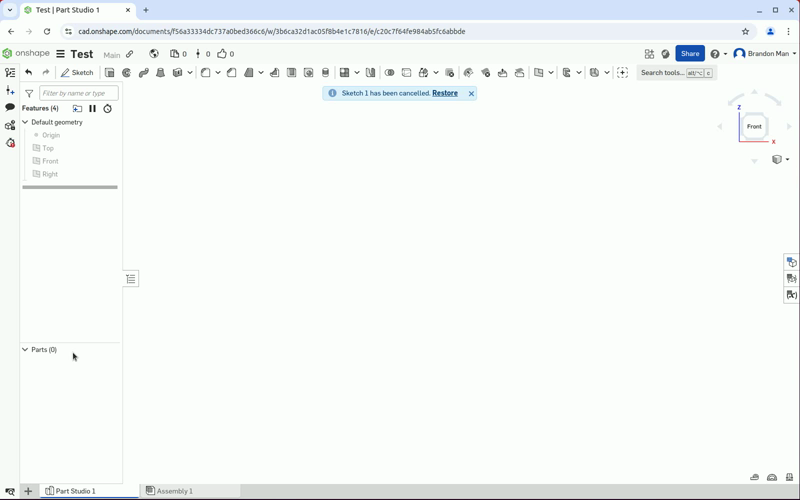
key(shift+y)
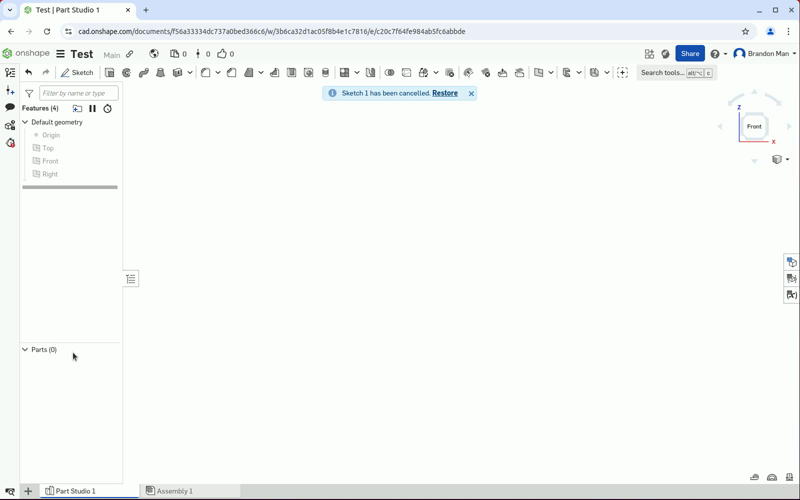
key(shift+s)
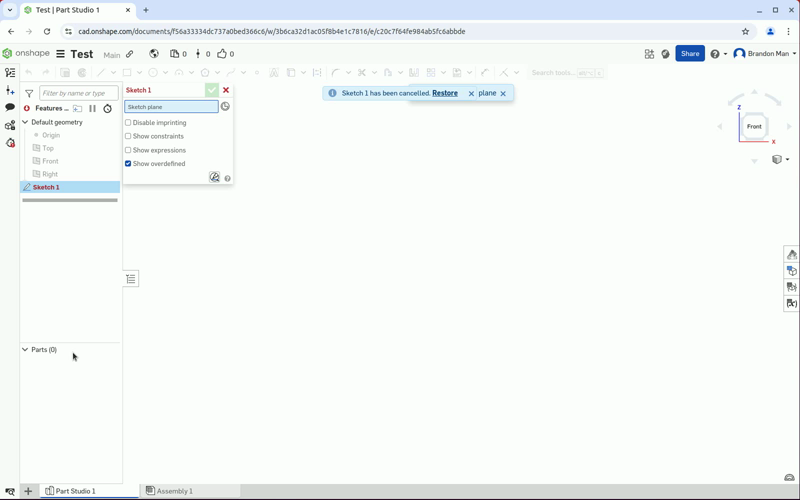
mouse_move(73, 163)
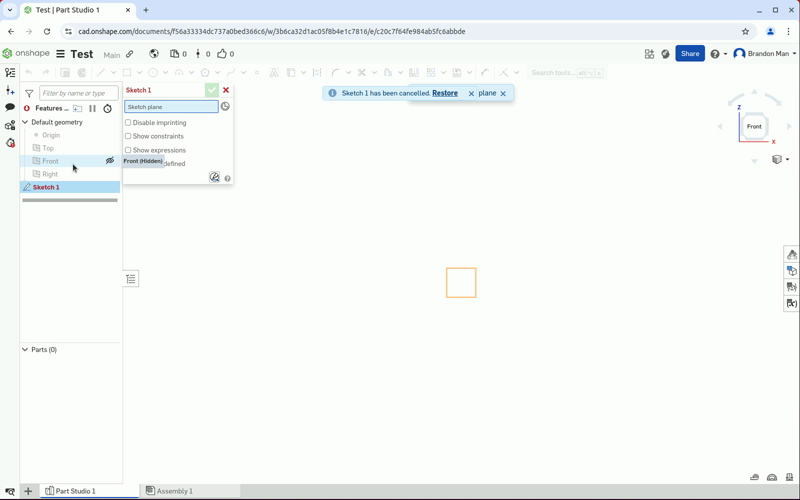
click(73, 163)
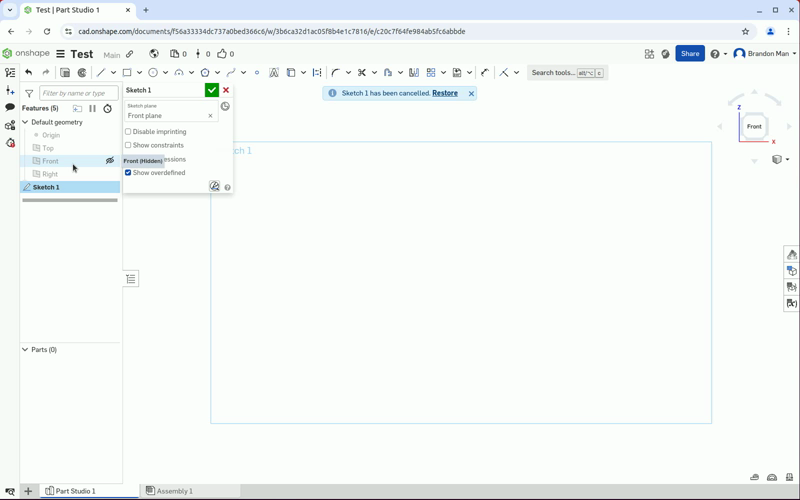
mouse_move(73, 352)
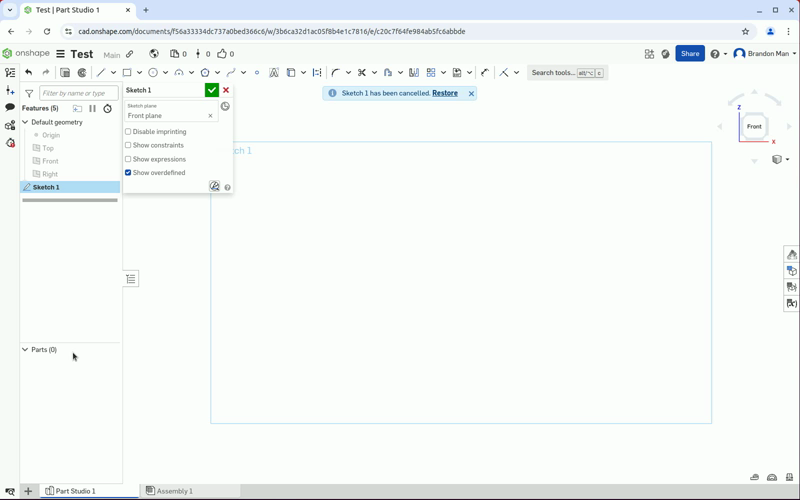
key(y)
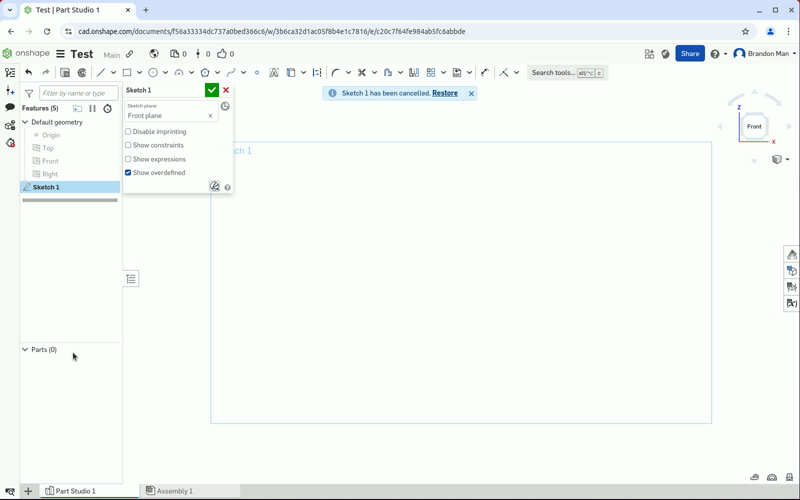
key(c)
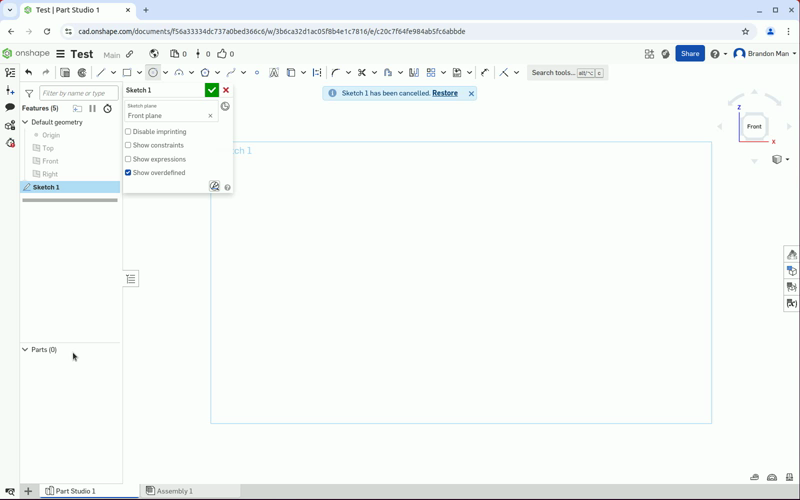
key_down(shift)
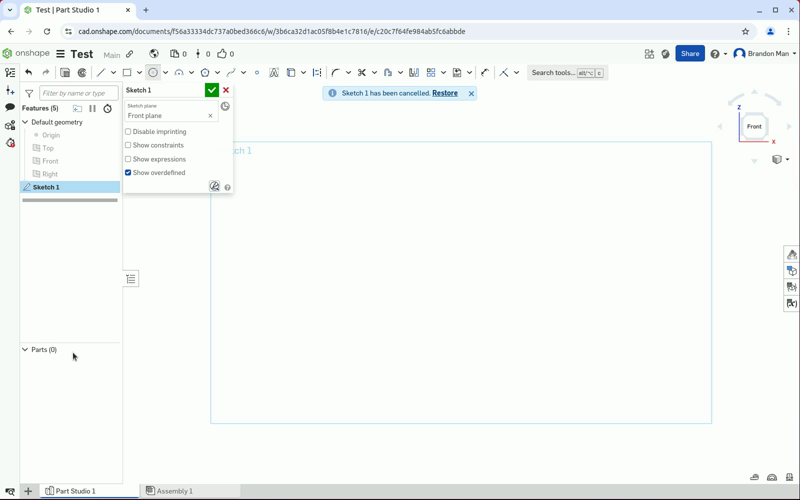
mouse_move(461, 204)
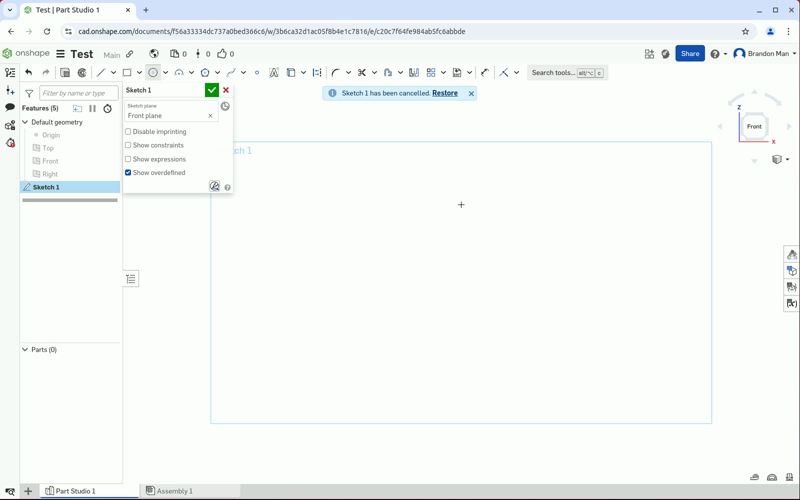
click(461, 204)
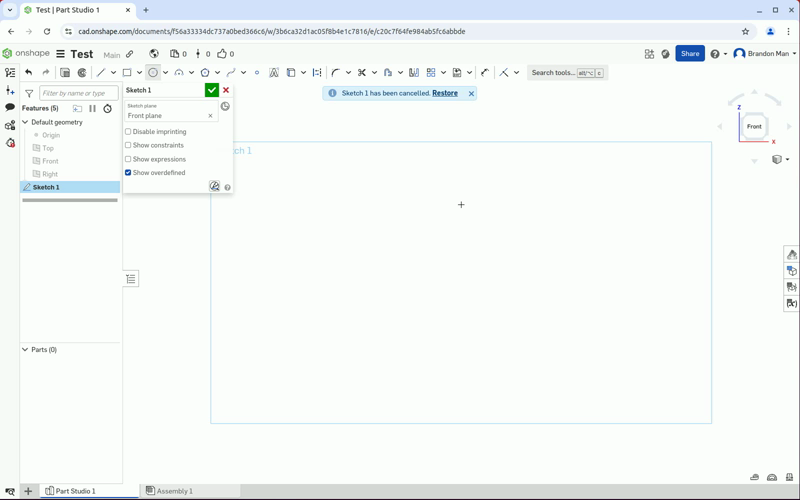
key_up(shift)
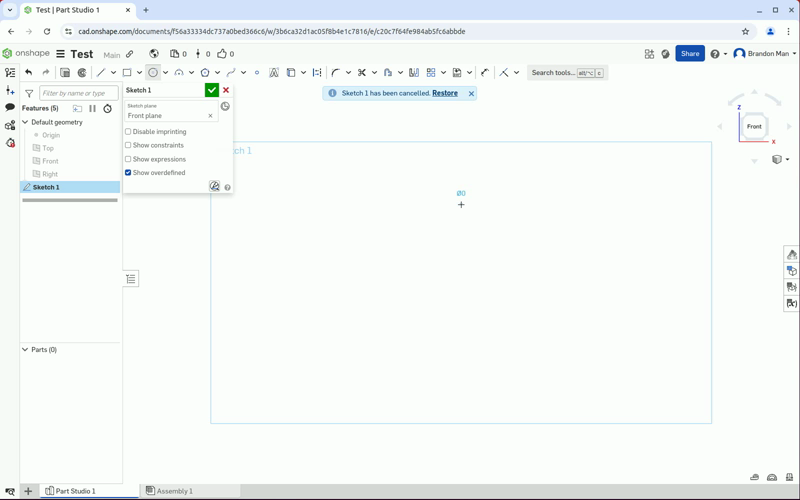
mouse_move(490, 204)
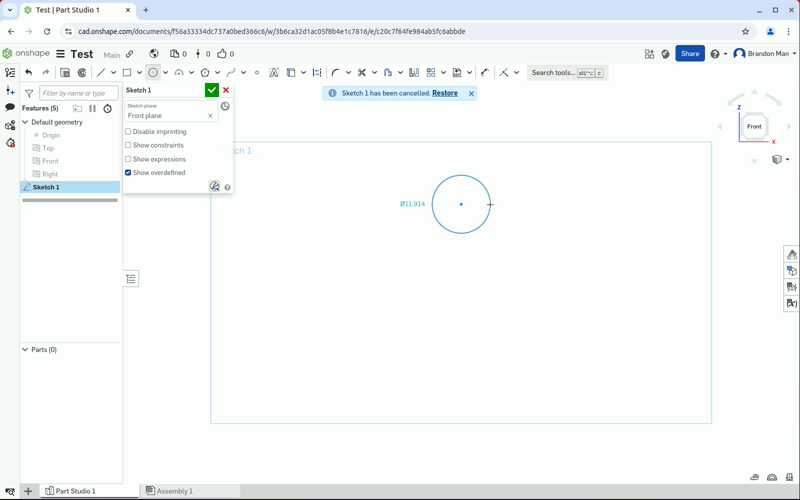
click(490, 204)
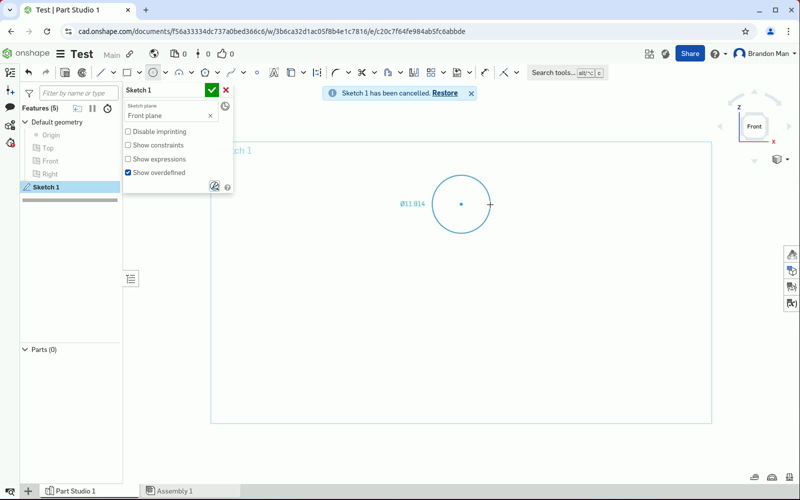
key(esc)
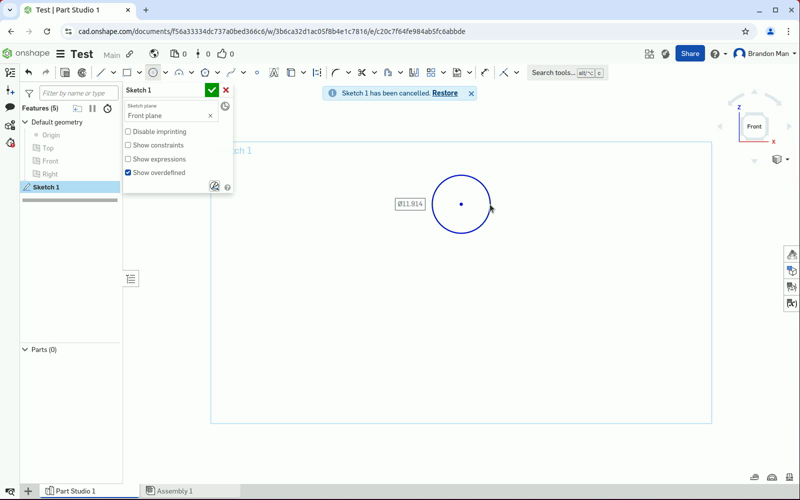
mouse_move(437, 210)
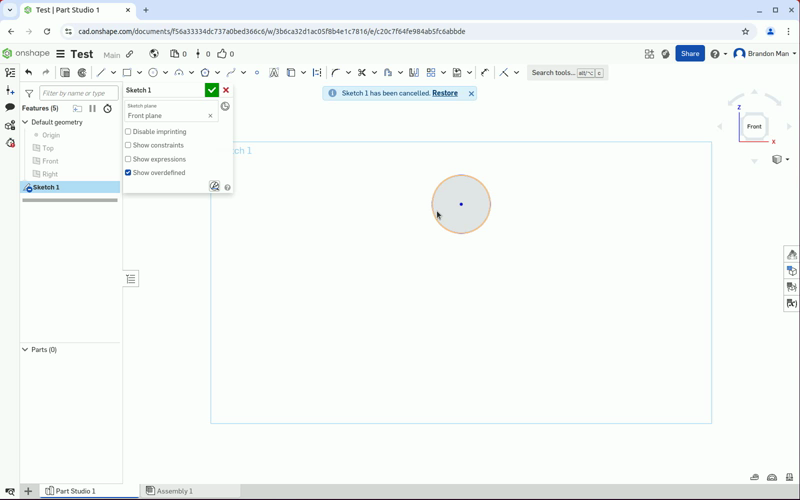
click(437, 210)
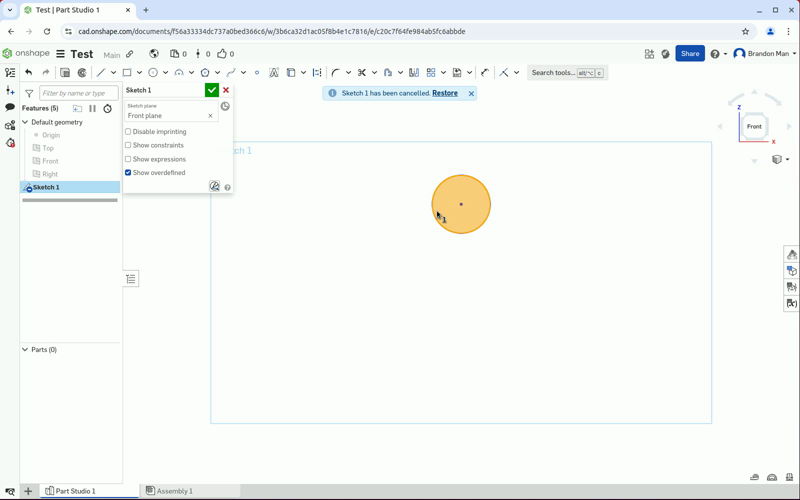
mouse_move(73, 352)
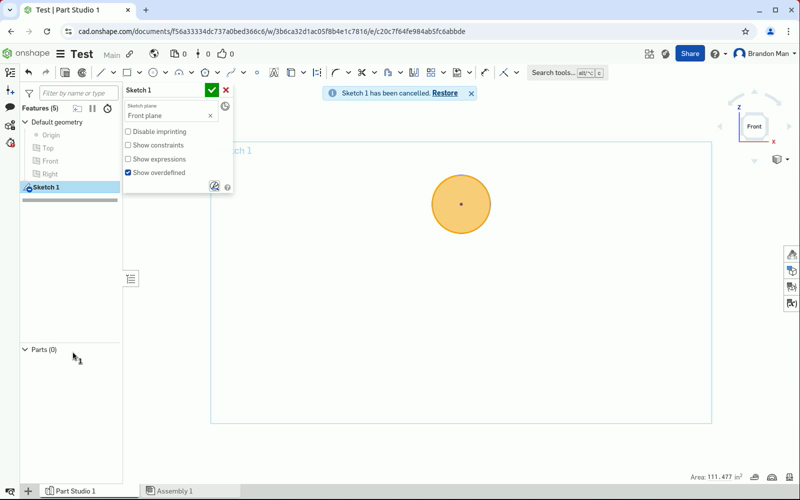
key(shift+y)
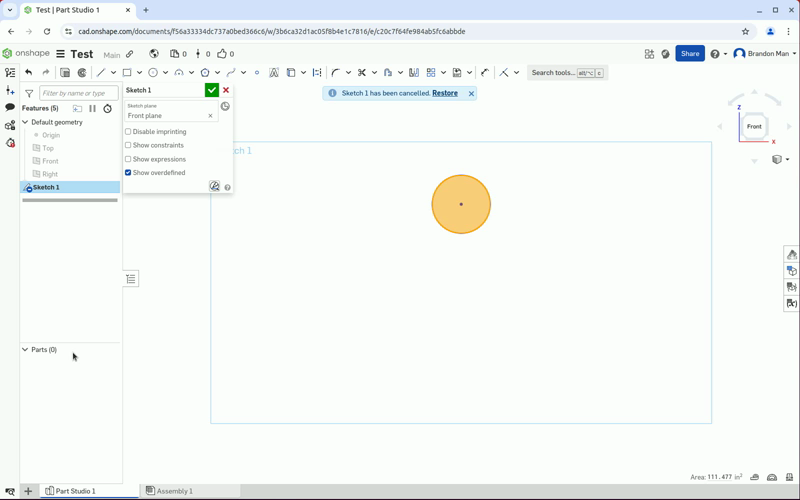
key(shift+e)
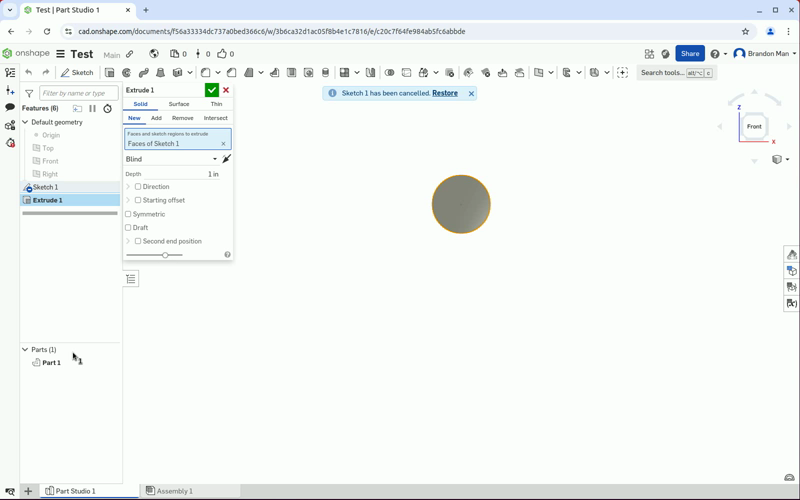
mouse_move(143, 106)
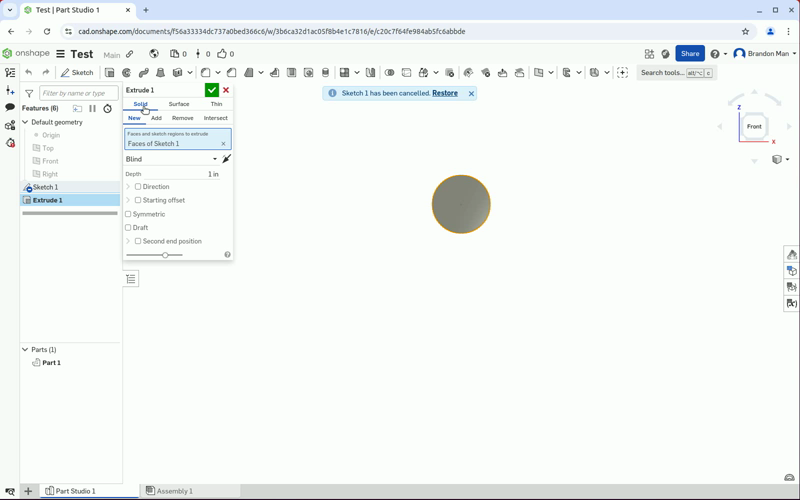
click(143, 106)
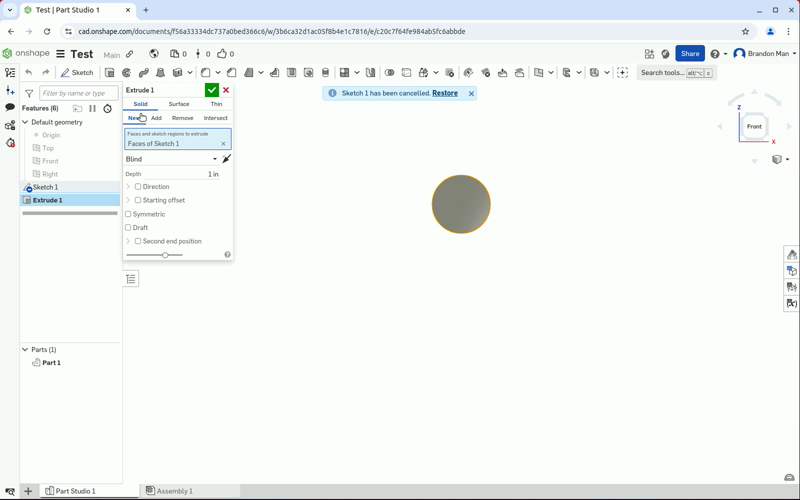
mouse_move(137, 120)
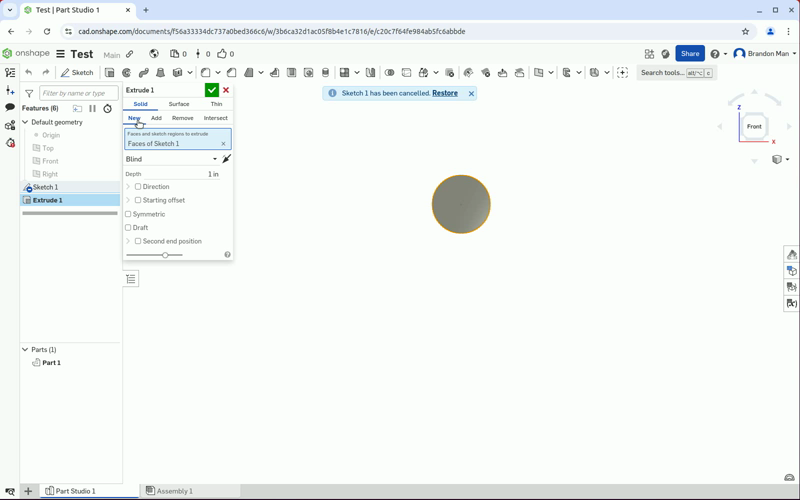
click(137, 120)
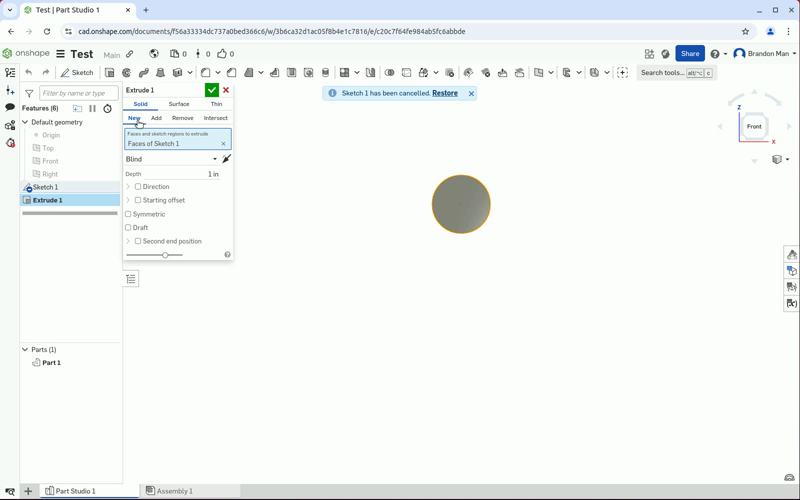
key(tab, 4)
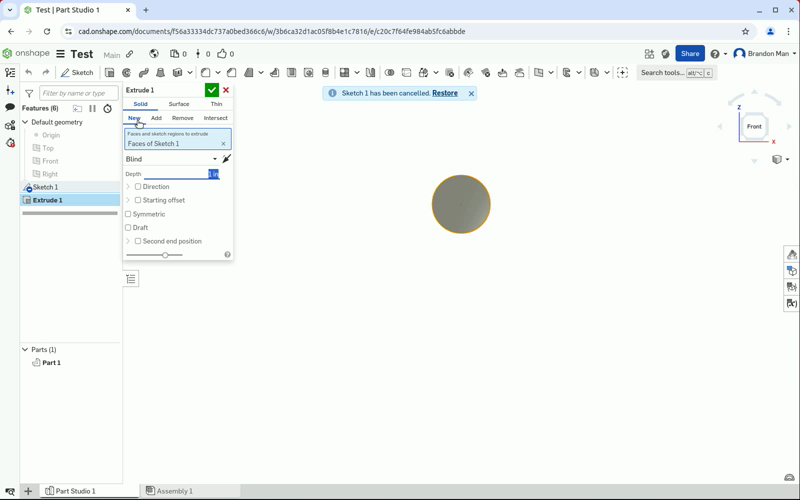
text(-11.795)
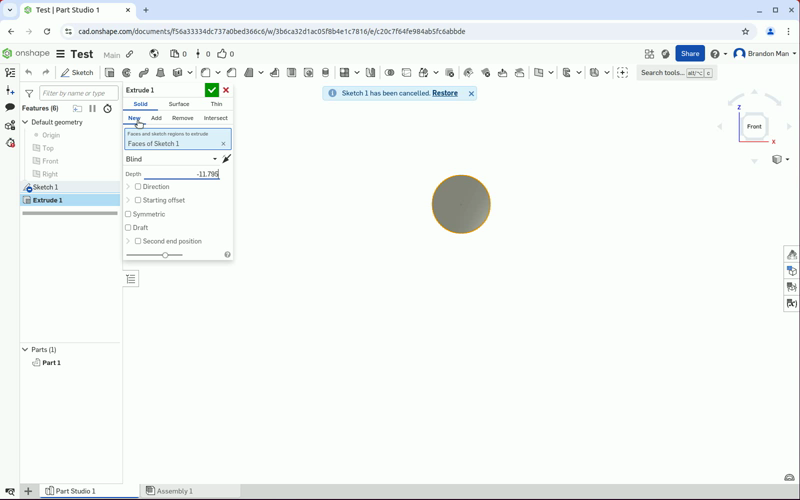
key(enter)
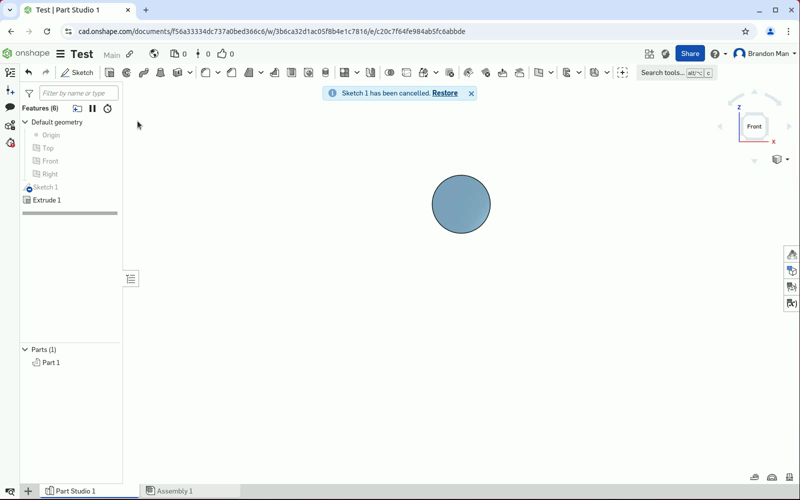
key(shift+h)
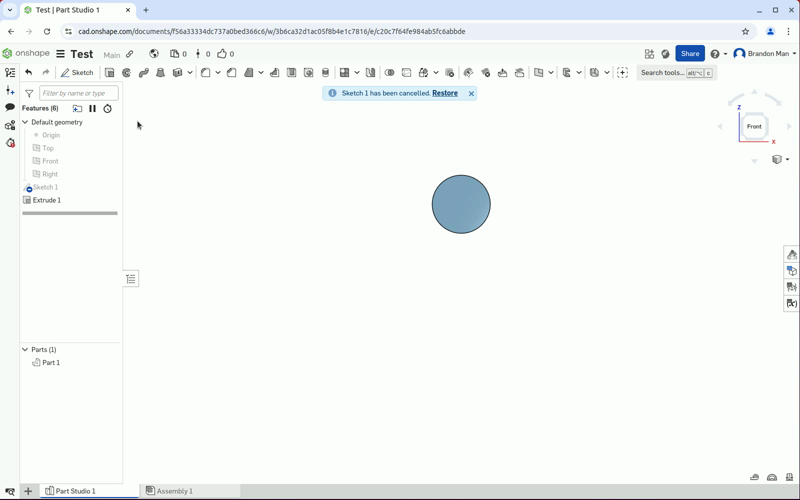
key(shift+h)
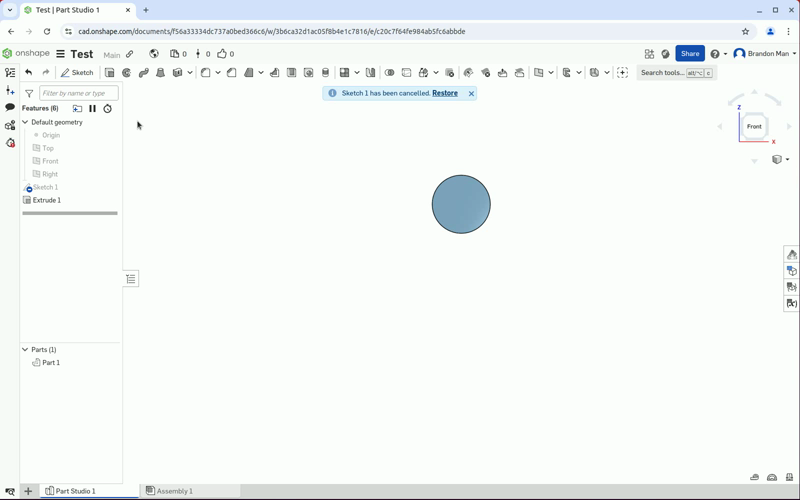
mouse_move(73, 189)
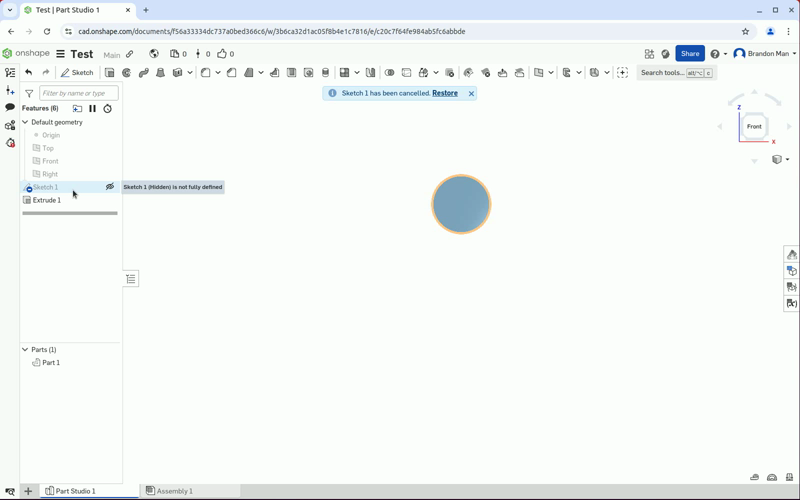
click(73, 189)
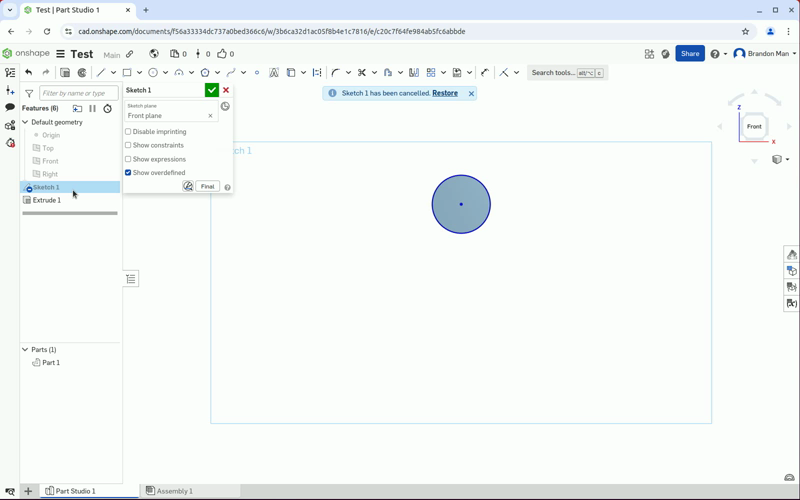
mouse_move(229, 92)
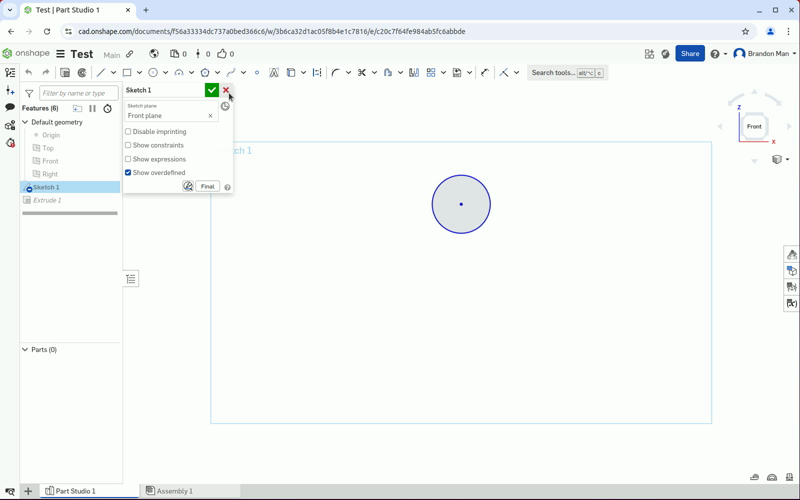
click(229, 92)
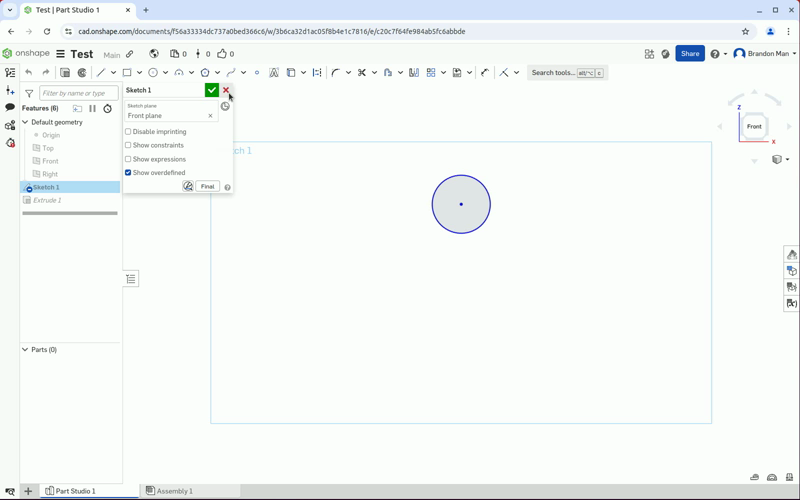
key(shift+s)
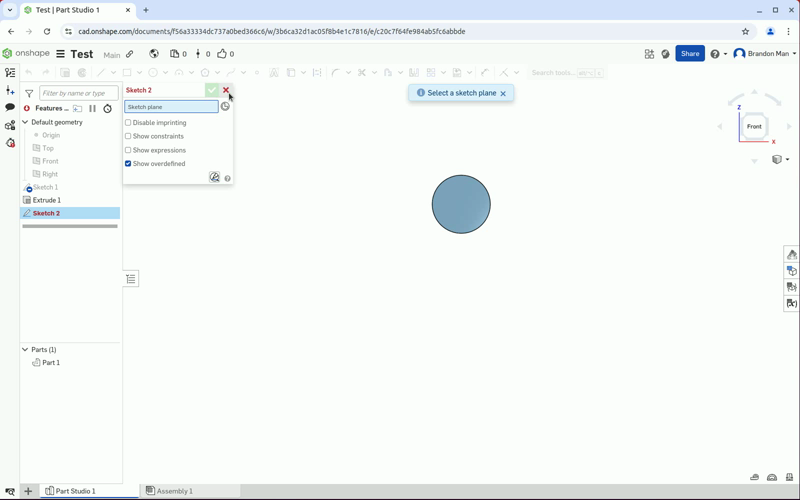
mouse_move(73, 163)
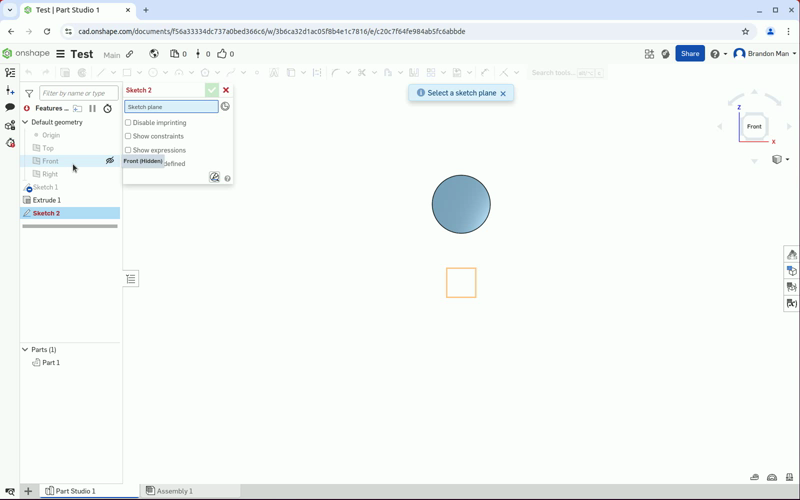
click(73, 163)
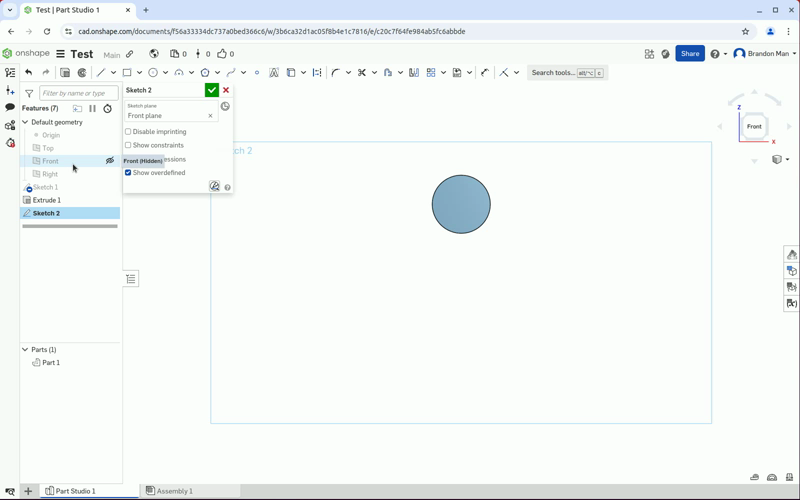
mouse_move(73, 352)
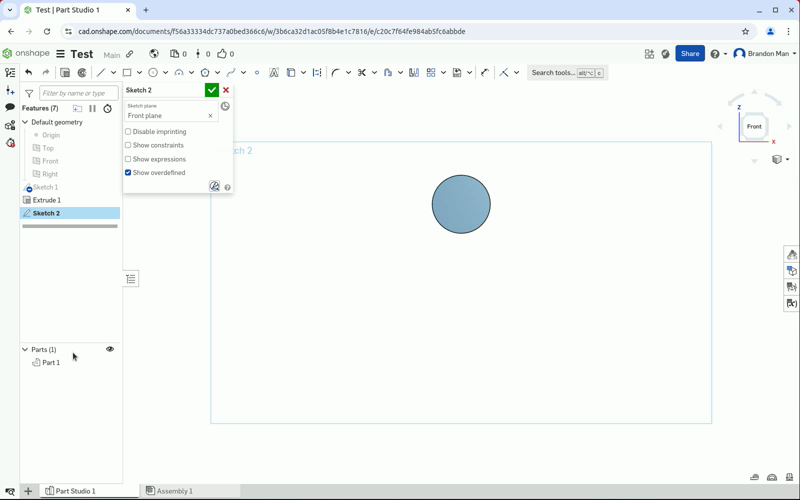
key(y)
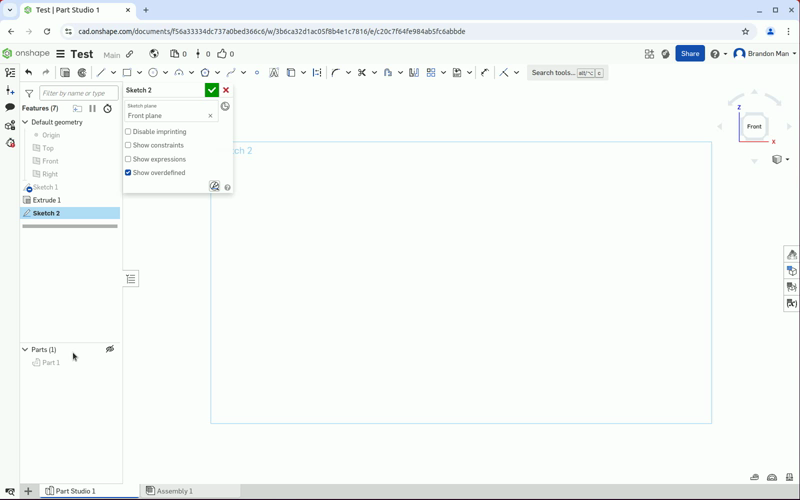
key(l)
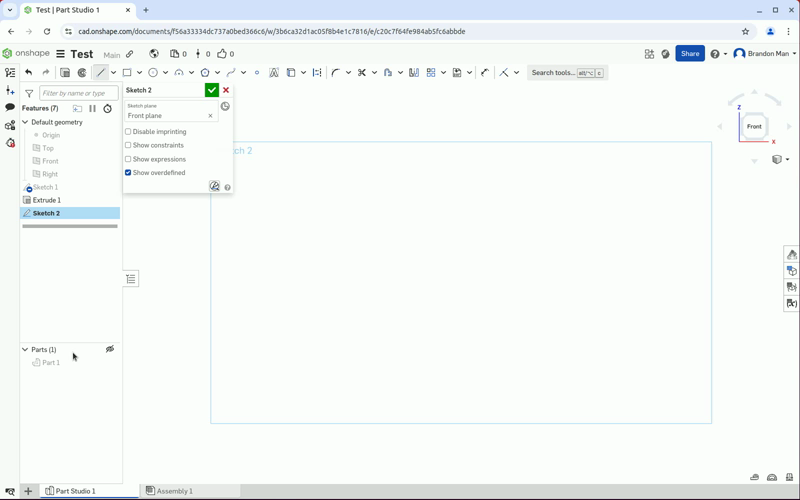
key_down(shift)
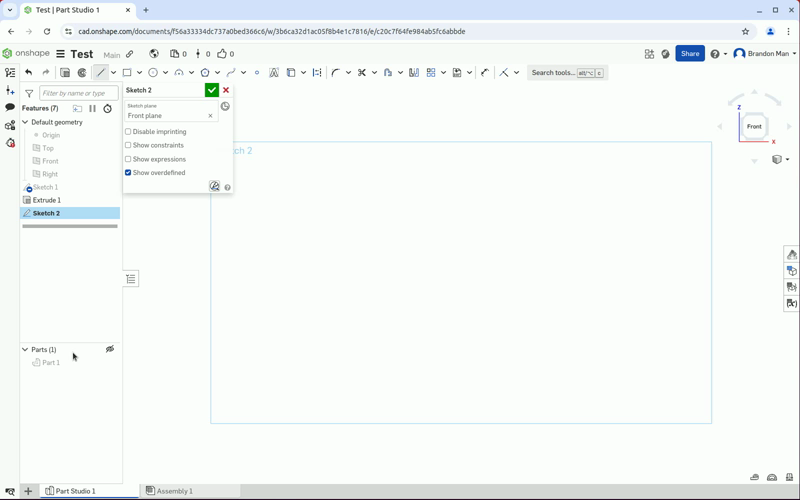
mouse_move(348, 339)
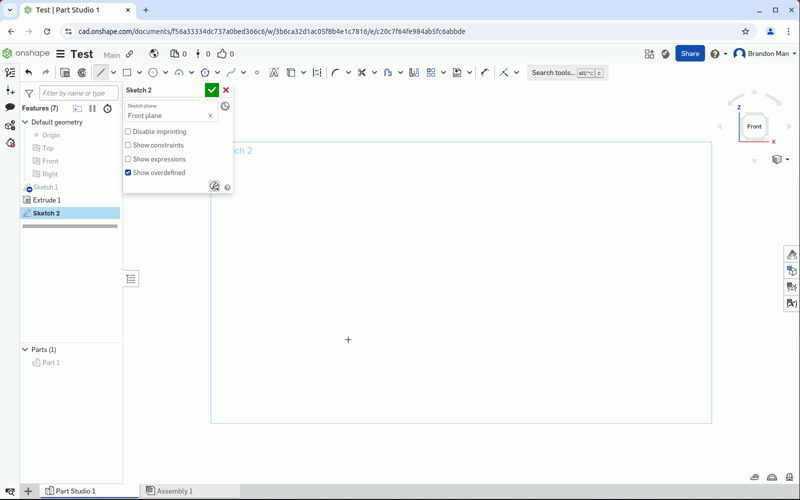
click(348, 339)
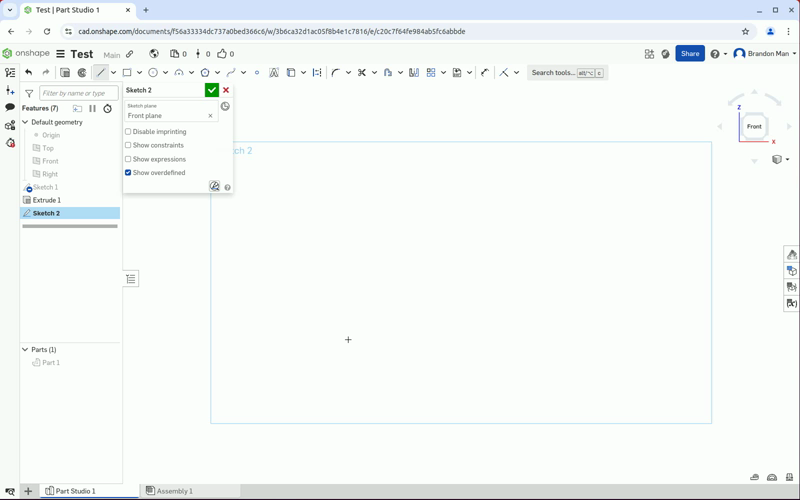
key_up(shift)
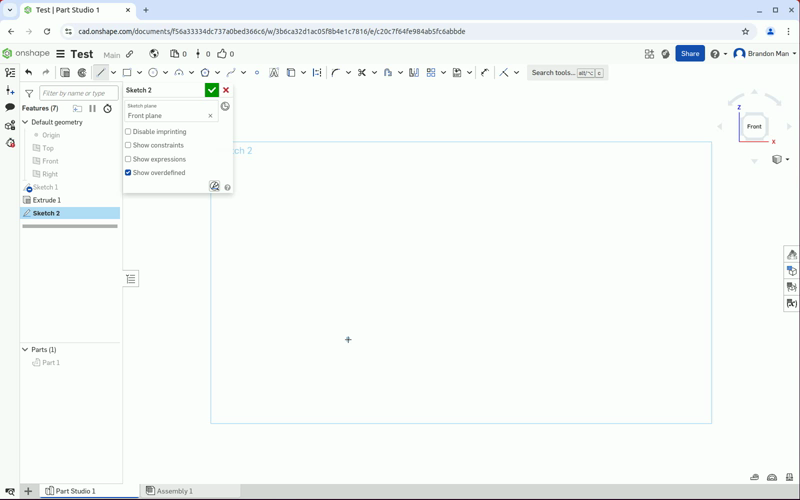
key_down(shift)
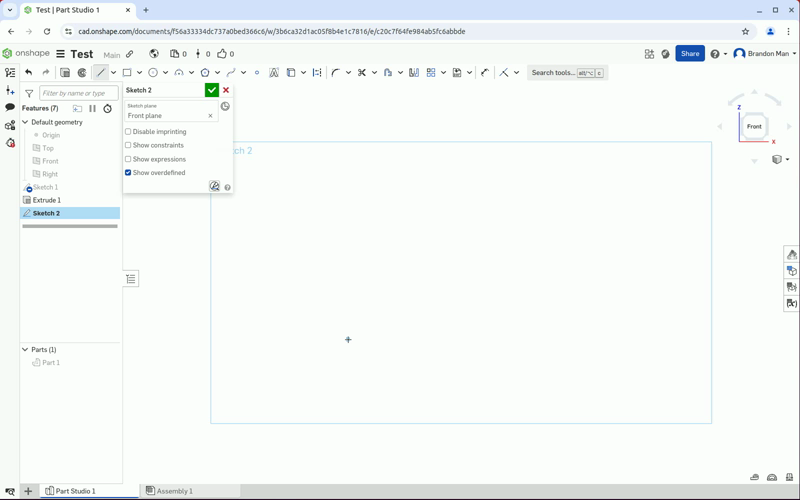
mouse_move(378, 339)
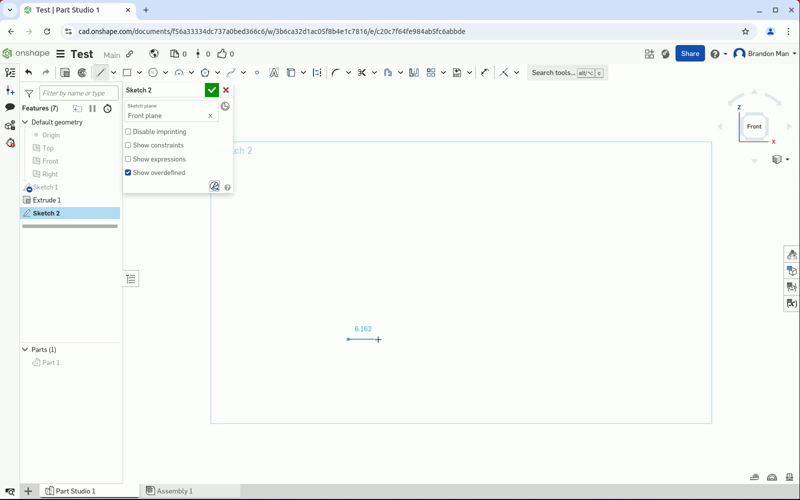
mouse_move(367, 357)
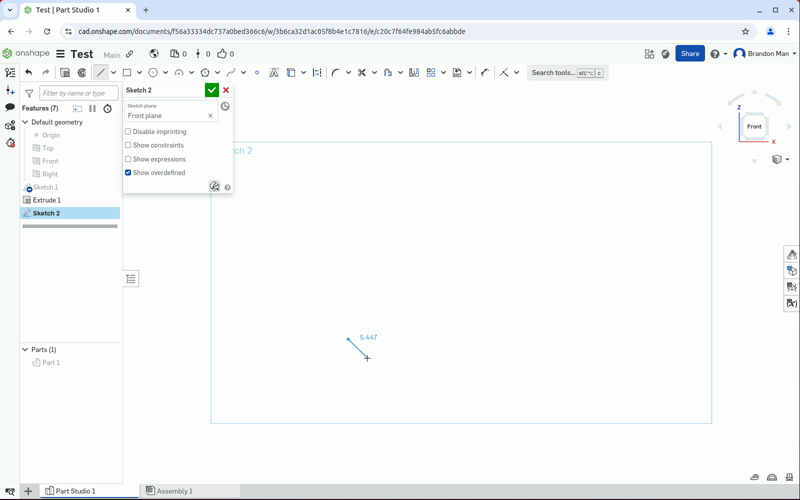
click(367, 357)
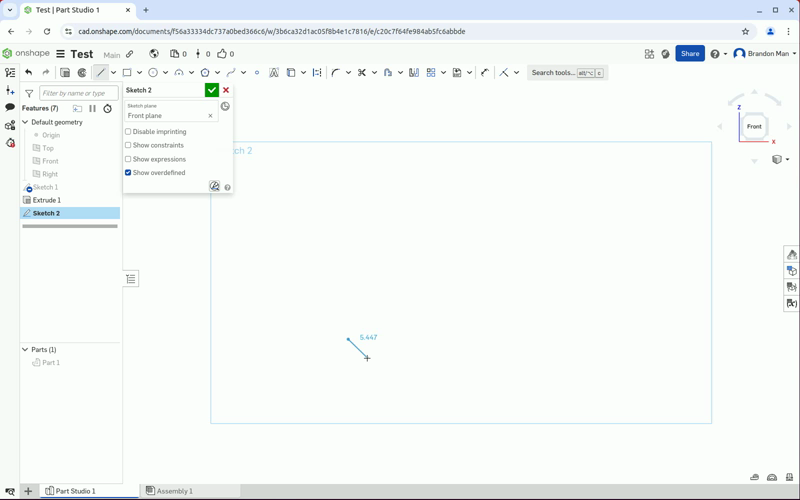
key_up(shift)
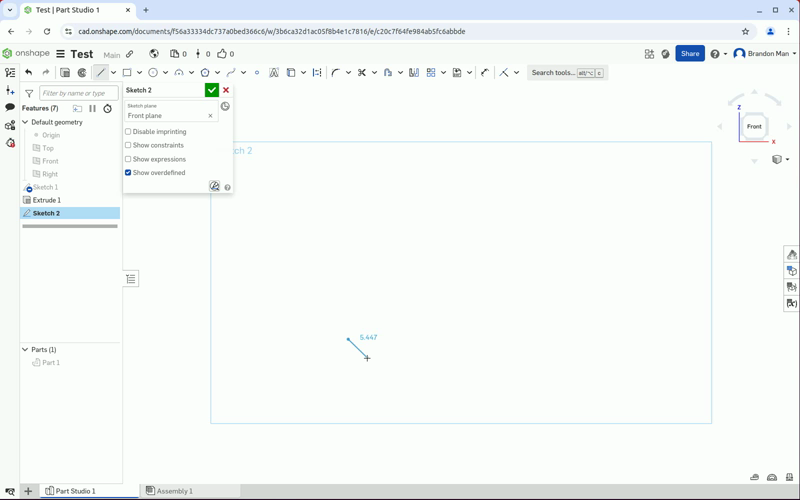
key_down(shift)
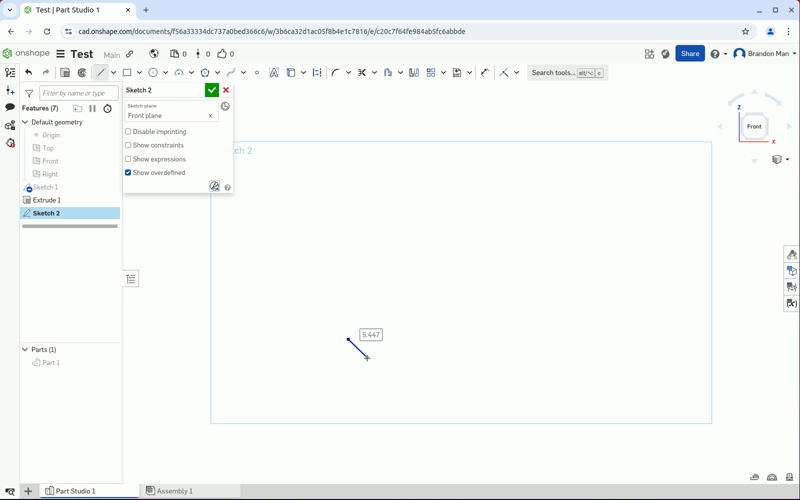
mouse_move(433, 294)
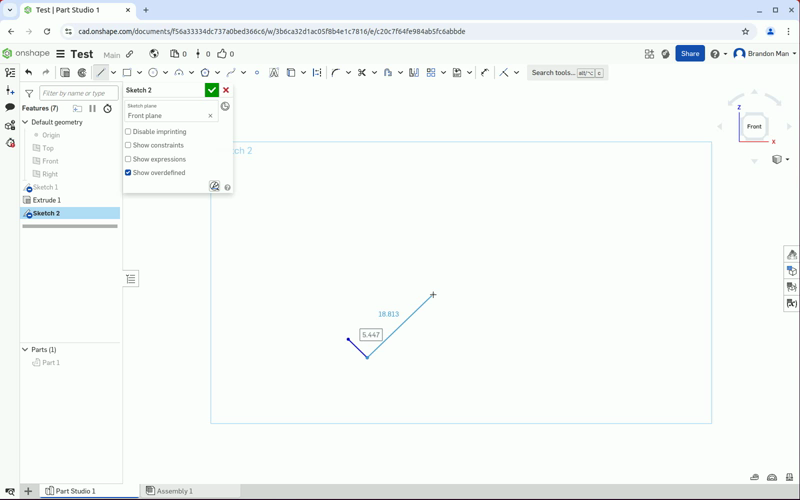
click(433, 294)
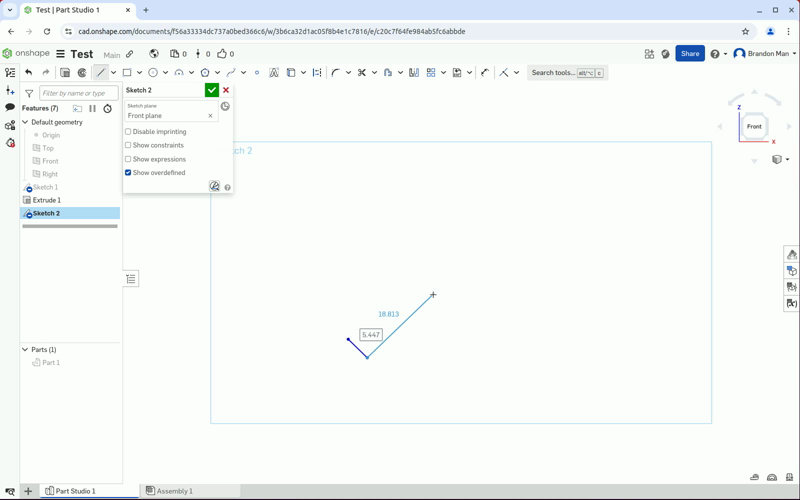
key_up(shift)
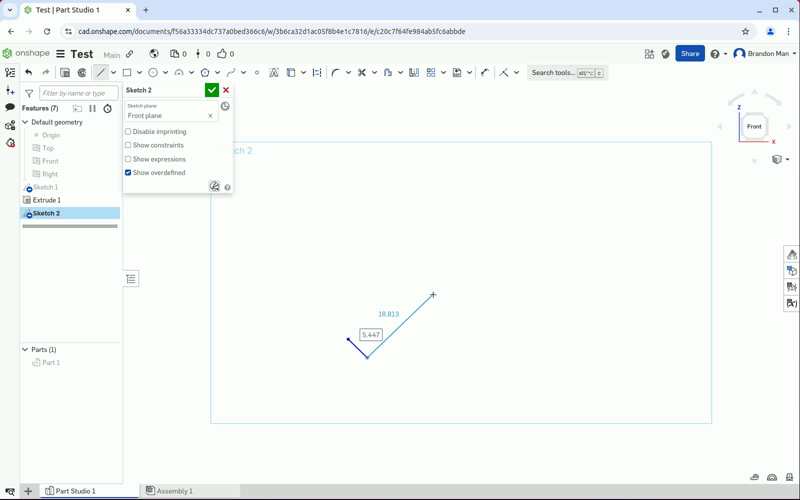
key_down(shift)
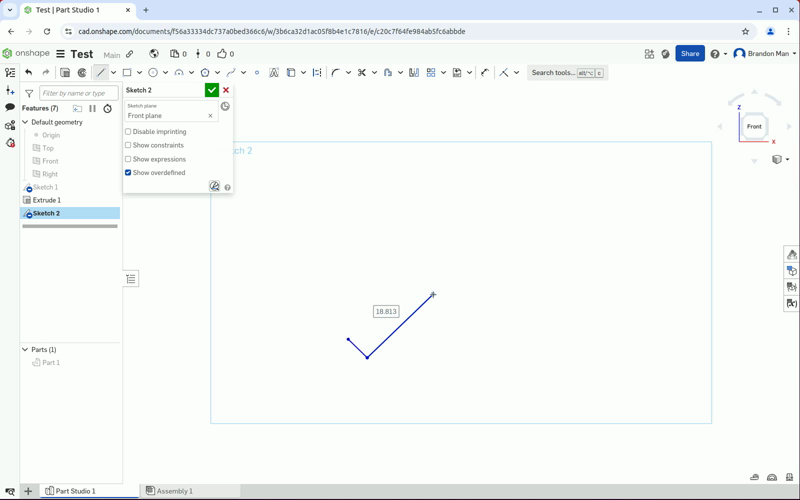
mouse_move(463, 294)
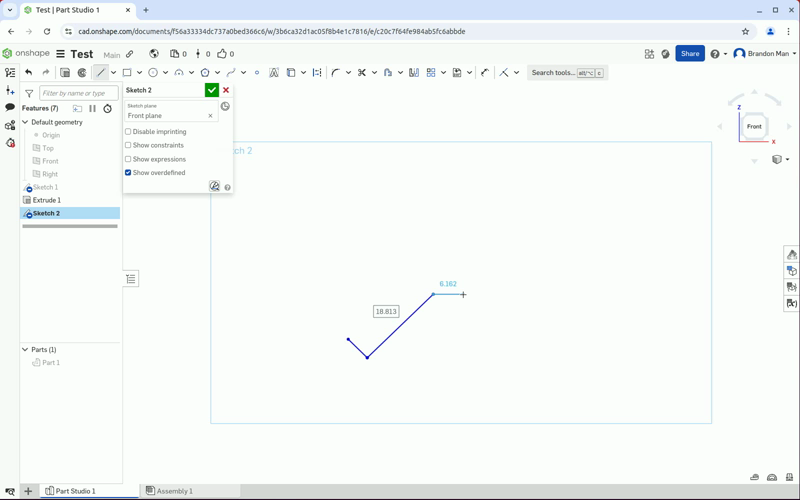
mouse_move(461, 294)
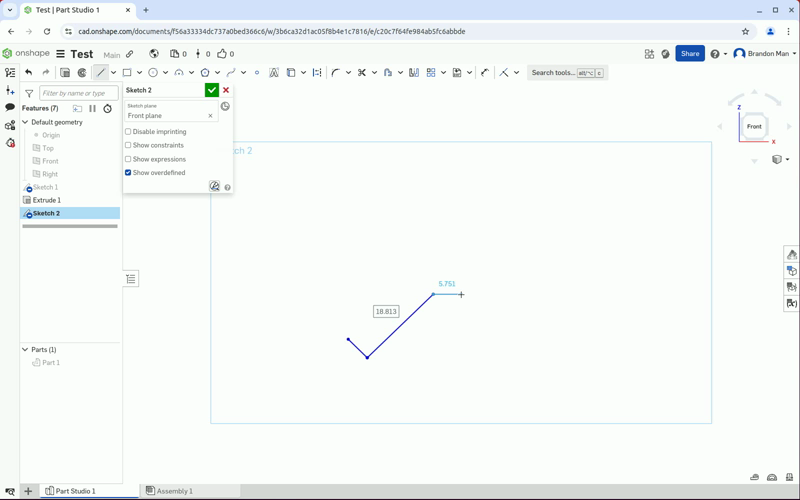
click(461, 294)
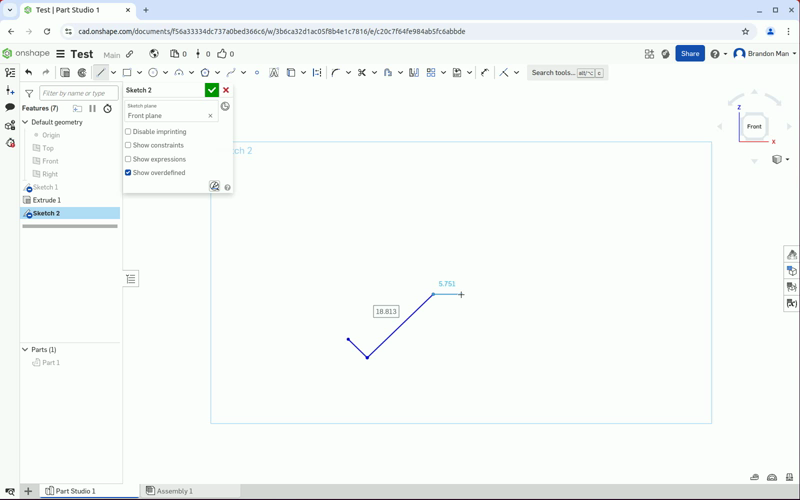
key_up(shift)
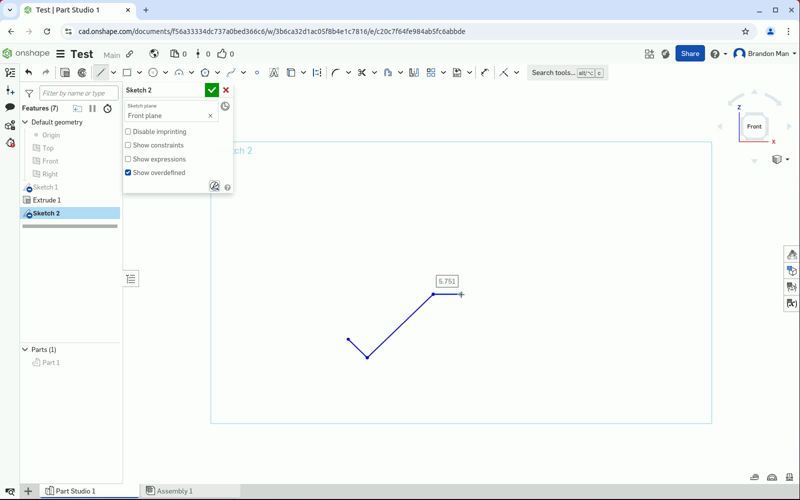
key_down(shift)
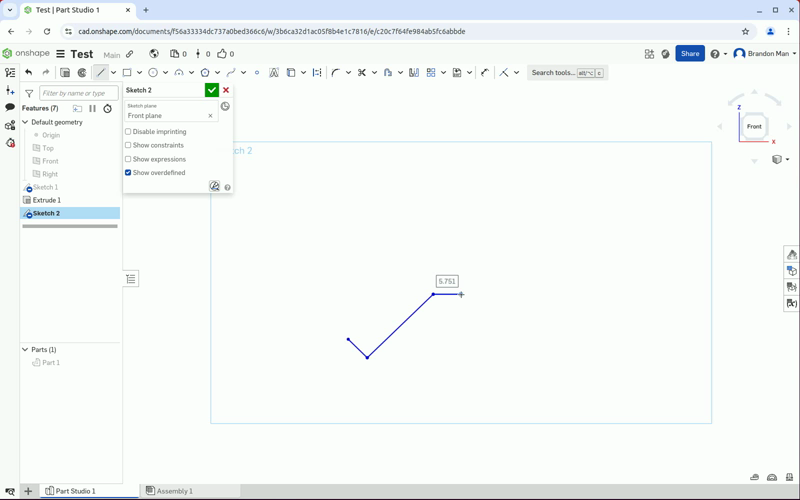
mouse_move(491, 294)
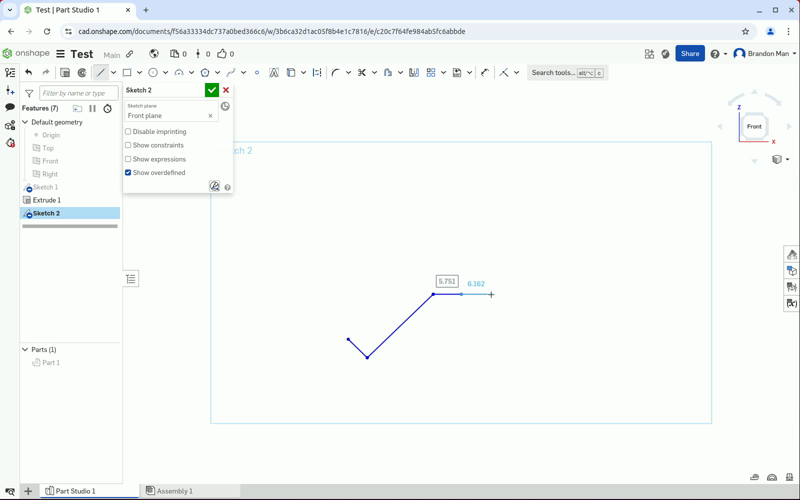
mouse_move(487, 294)
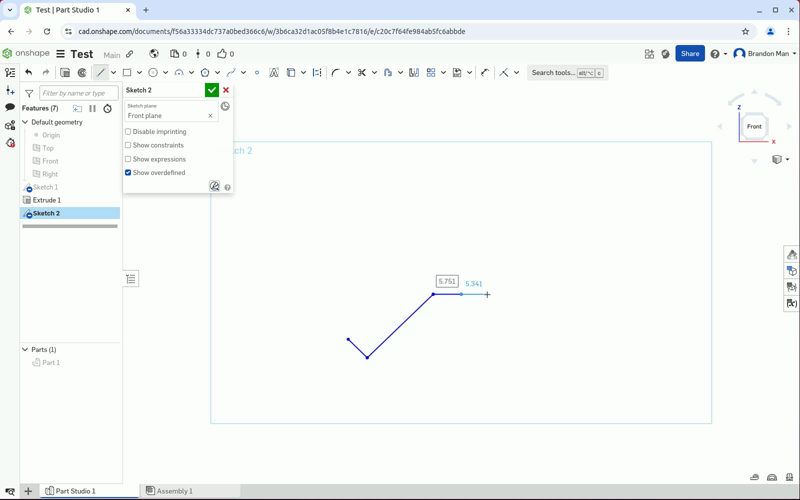
click(487, 294)
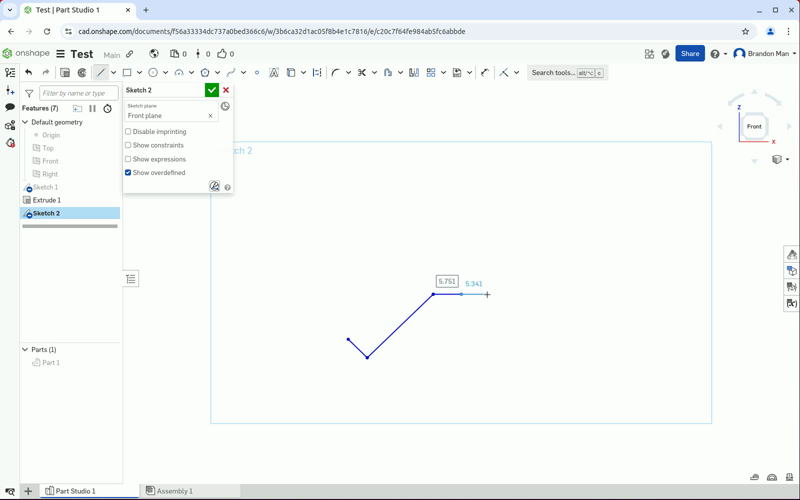
key_up(shift)
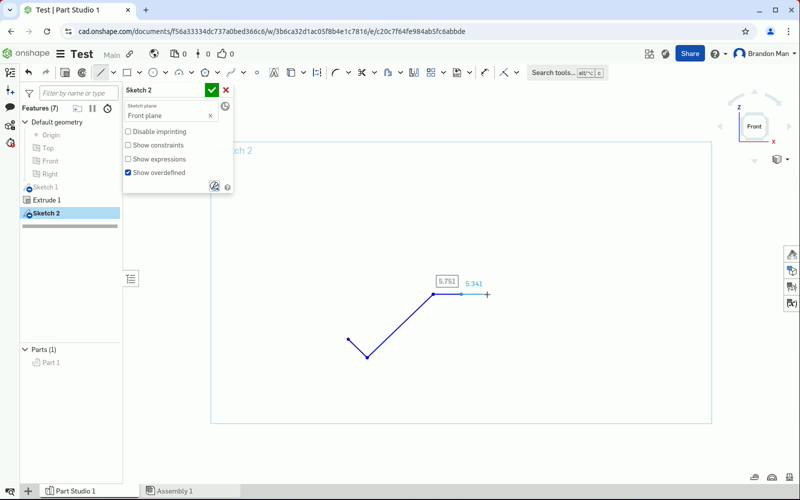
key_down(shift)
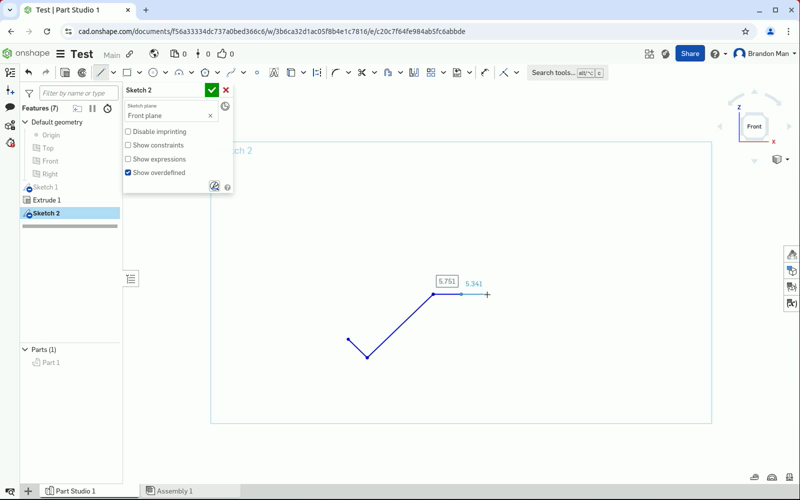
mouse_move(553, 357)
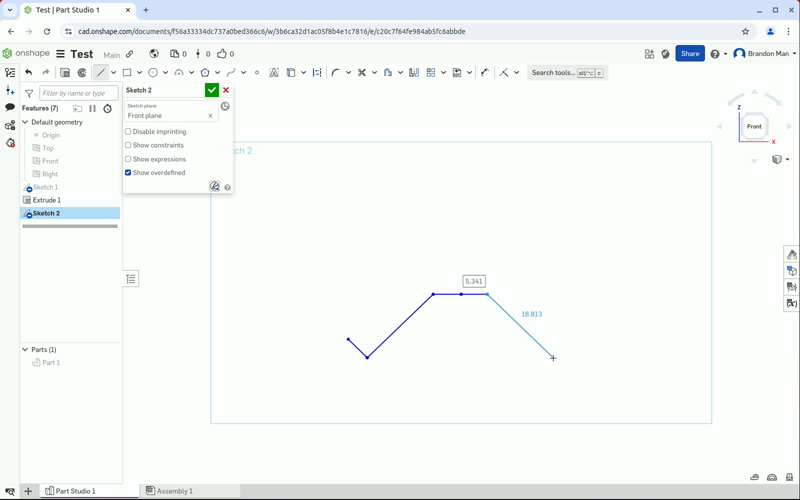
click(553, 357)
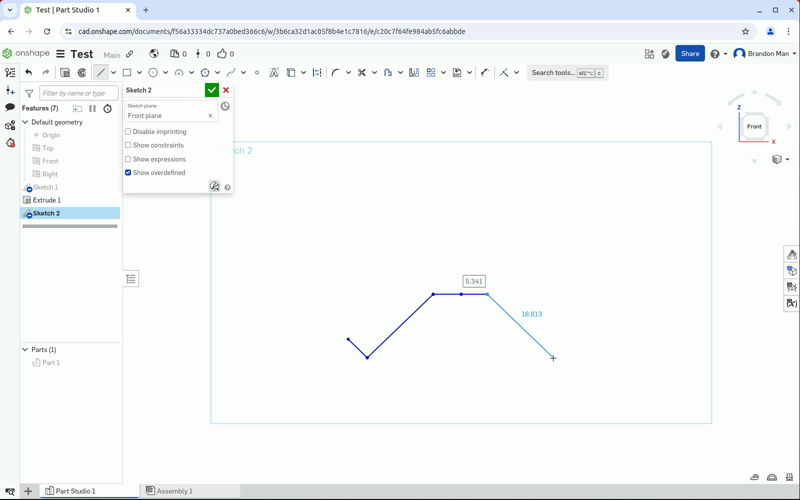
key_up(shift)
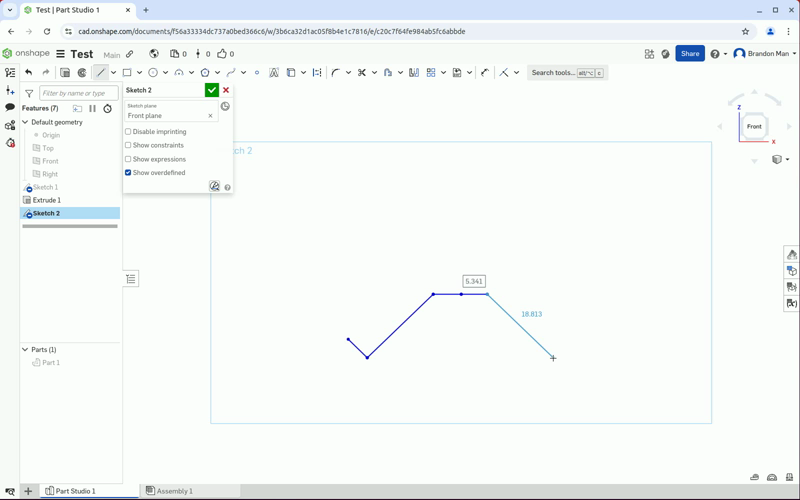
key_down(shift)
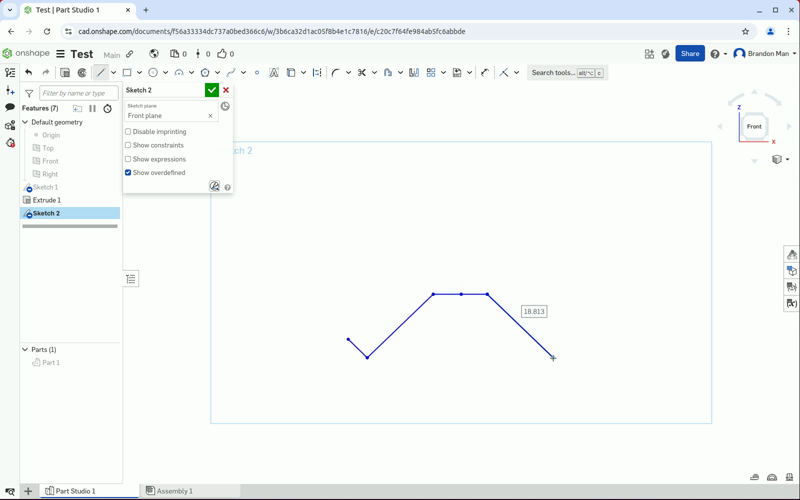
mouse_move(583, 357)
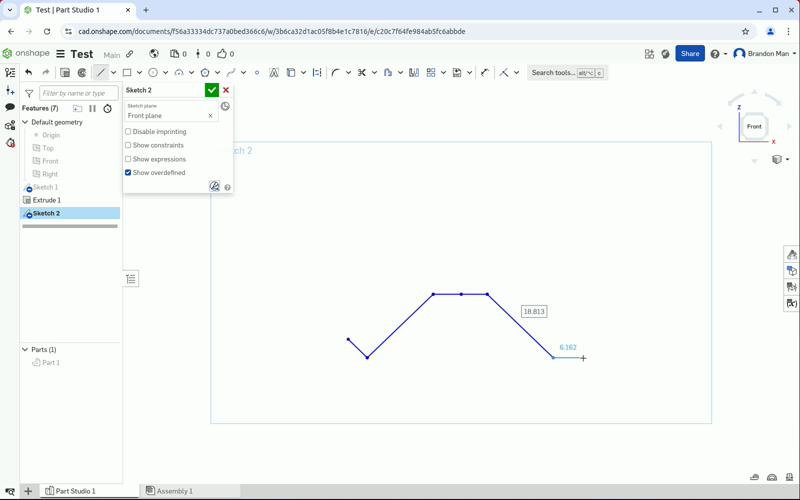
mouse_move(572, 339)
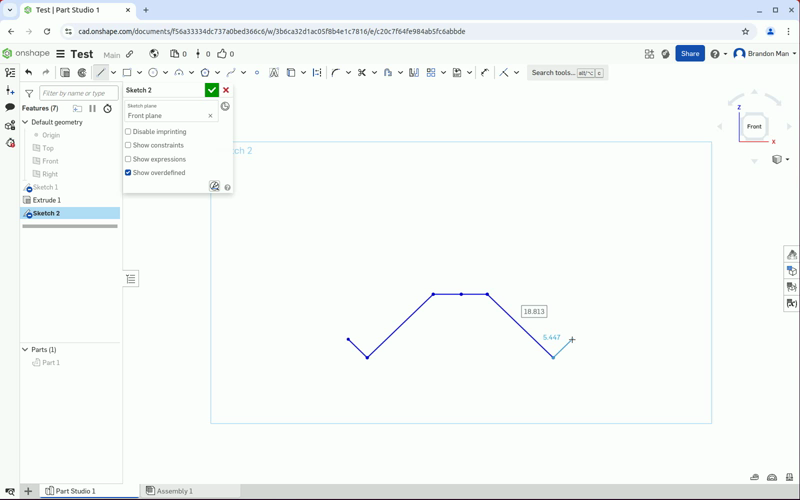
click(572, 339)
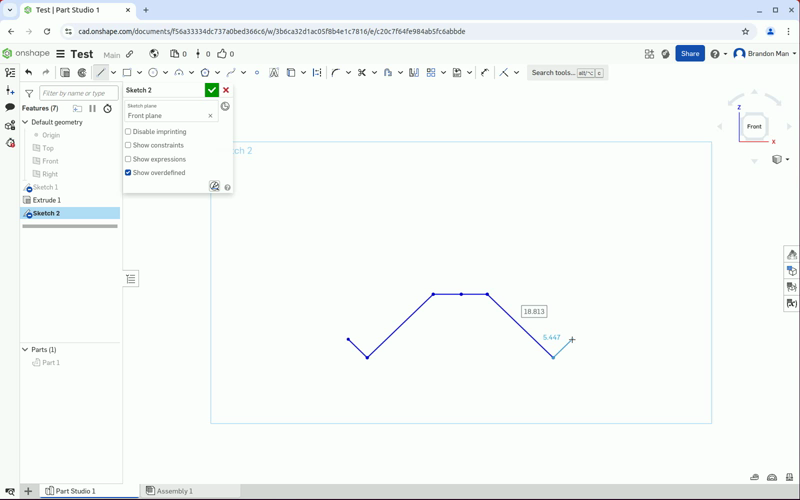
key_up(shift)
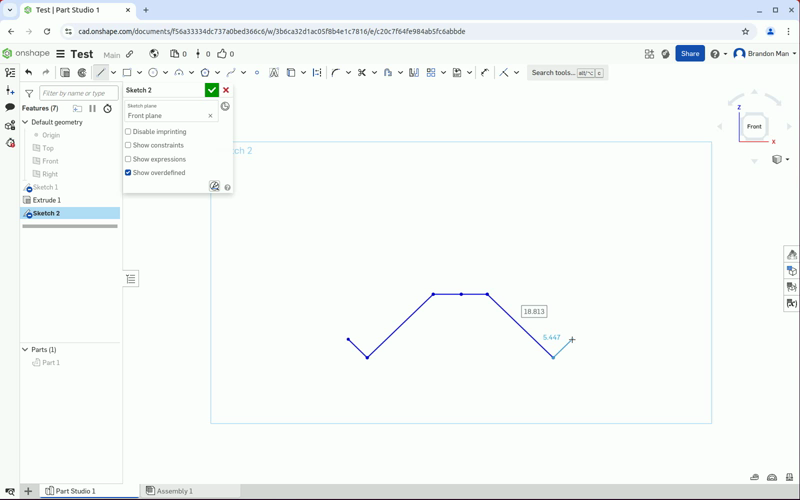
key_down(shift)
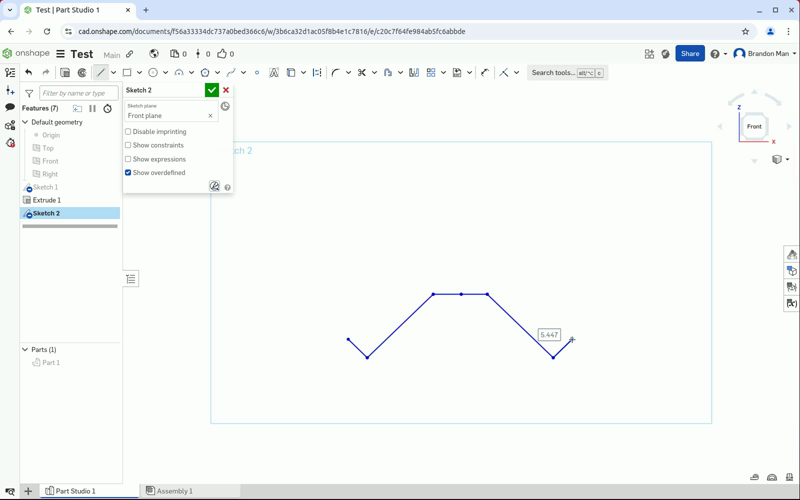
mouse_move(494, 261)
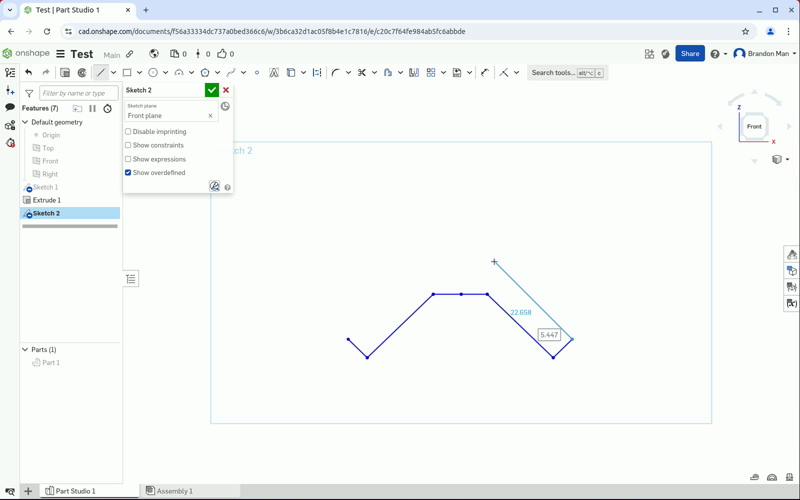
click(494, 261)
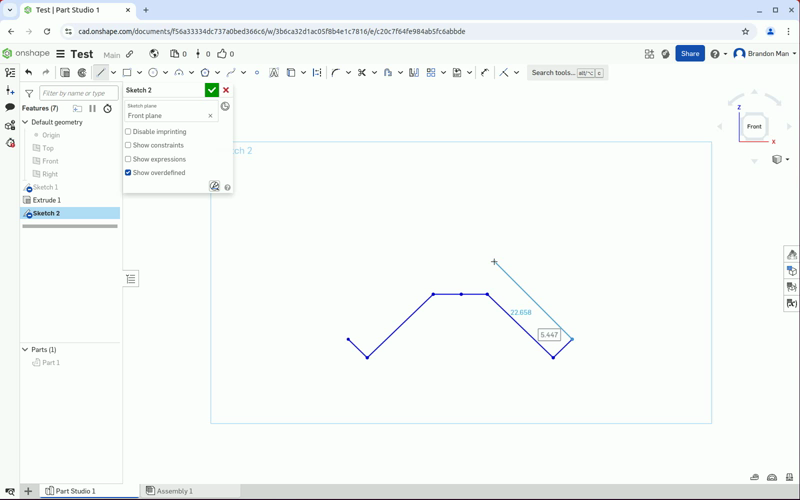
key_up(shift)
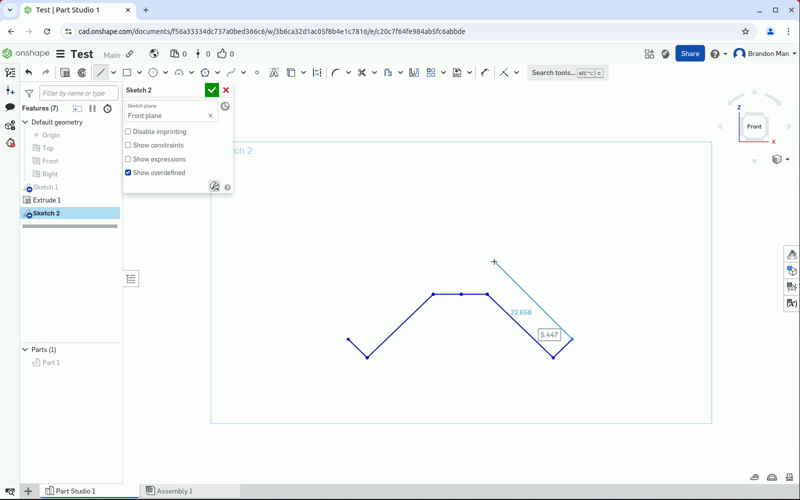
key_down(shift)
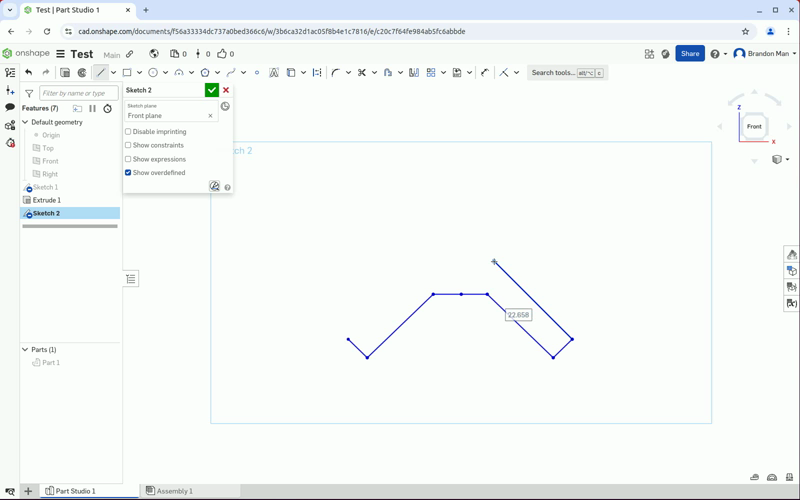
mouse_move(524, 261)
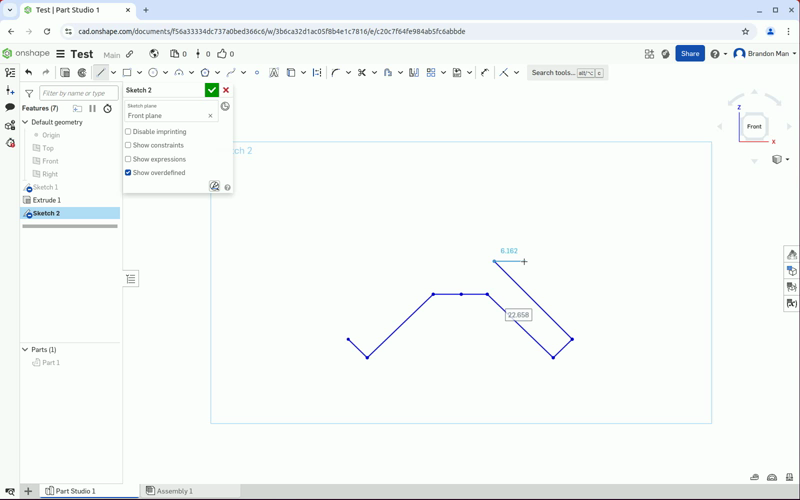
mouse_move(494, 204)
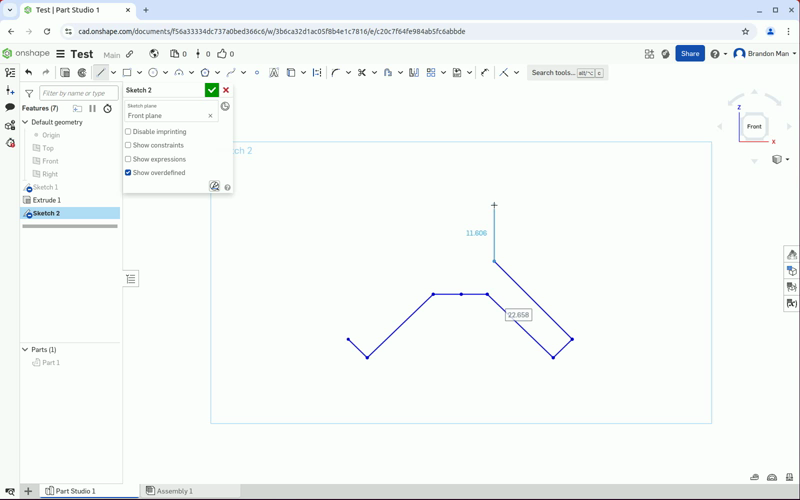
click(494, 204)
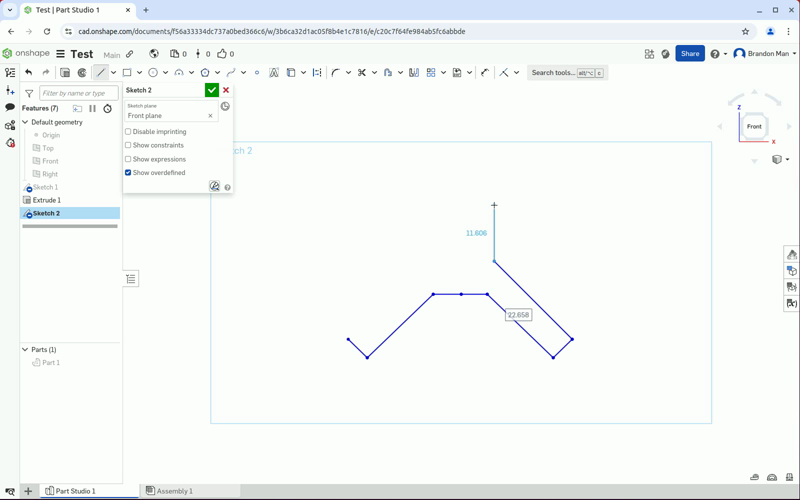
key_up(shift)
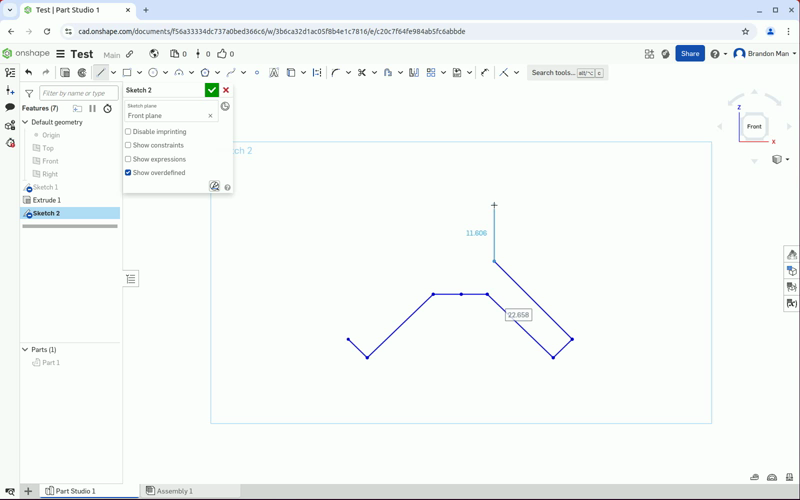
key(esc)
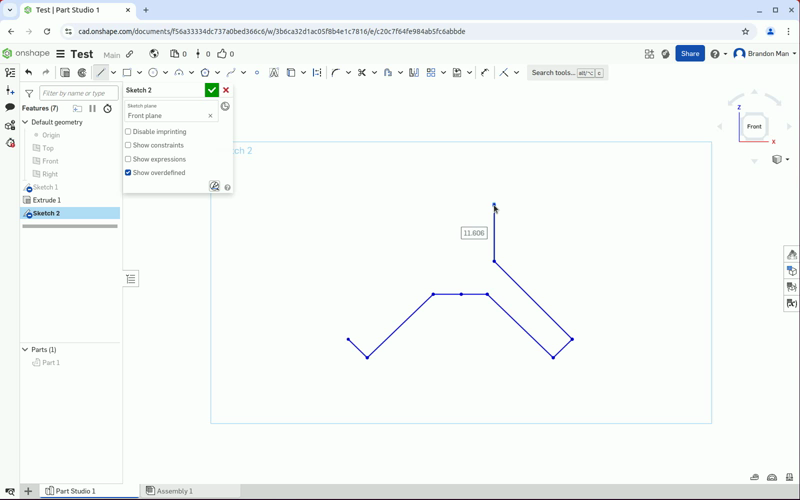
key(a)
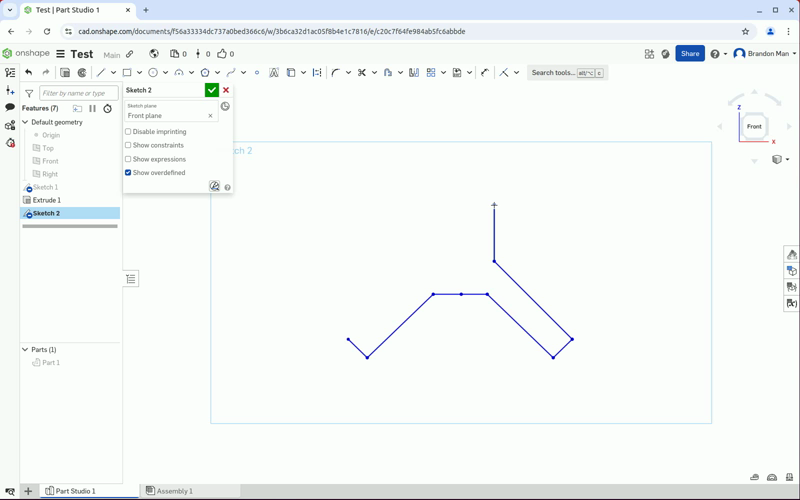
mouse_move(494, 204)
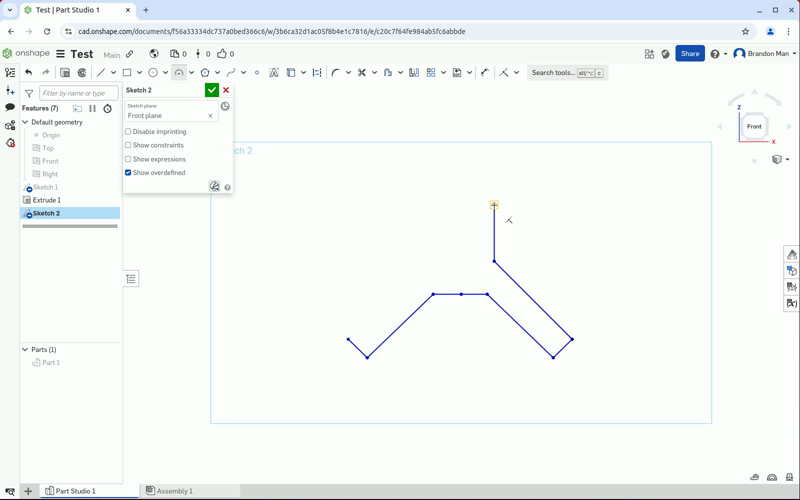
click(494, 204)
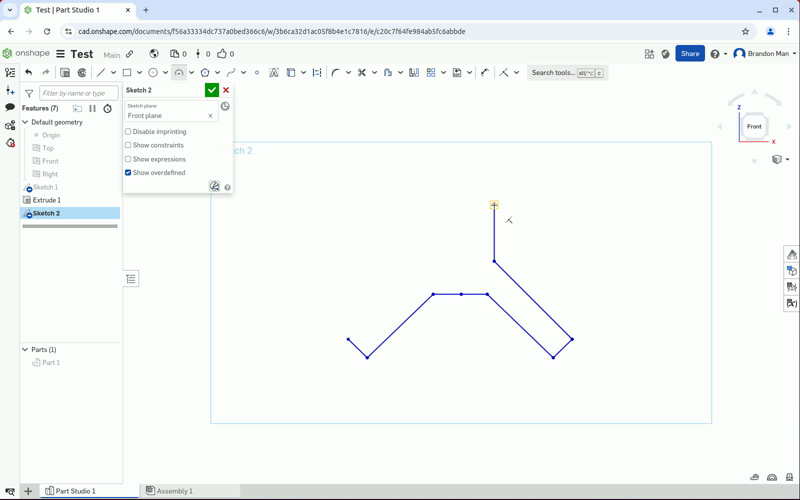
key_down(shift)
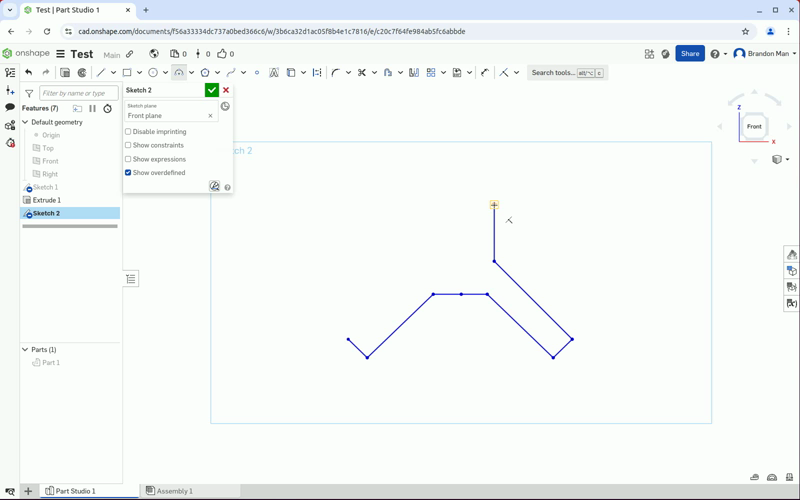
mouse_move(426, 204)
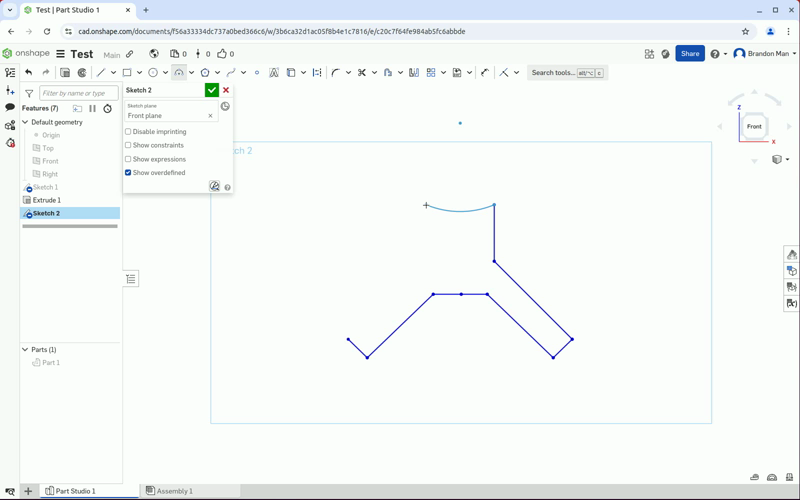
click(426, 204)
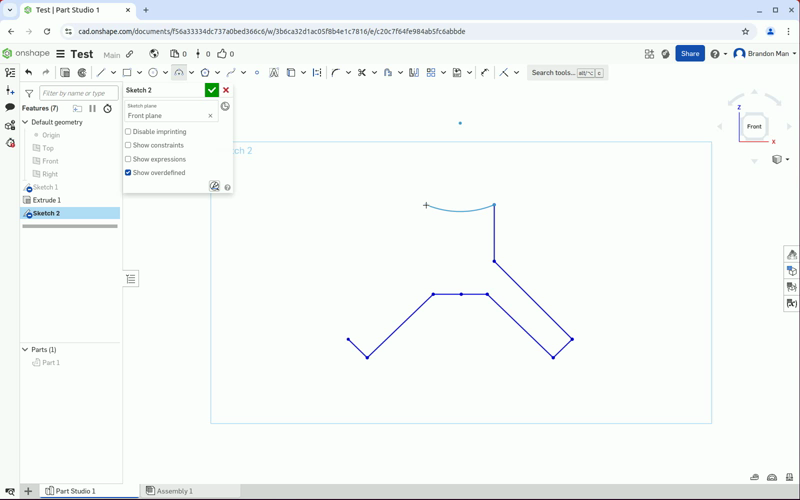
mouse_move(460, 170)
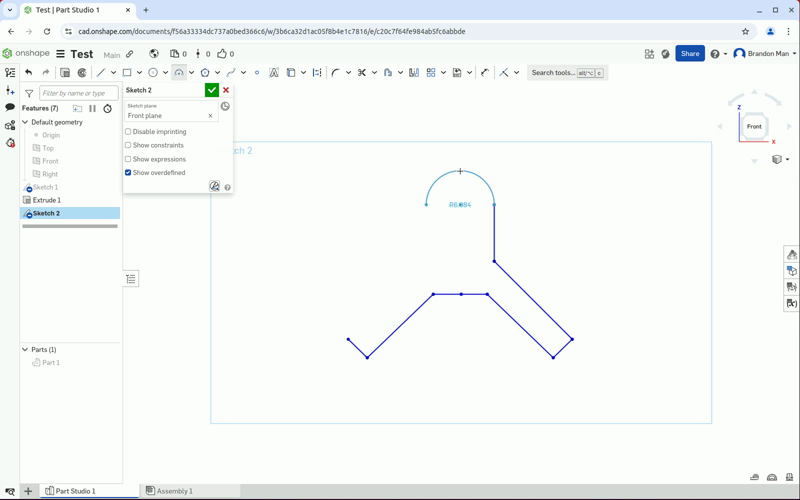
click(460, 170)
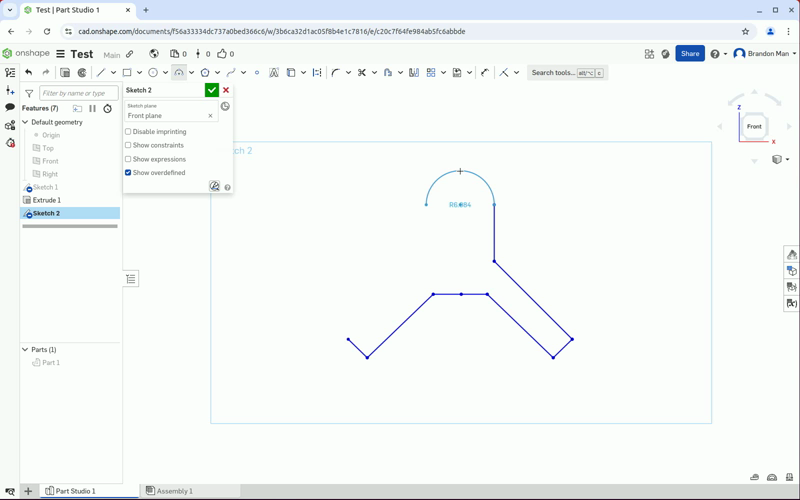
key_up(shift)
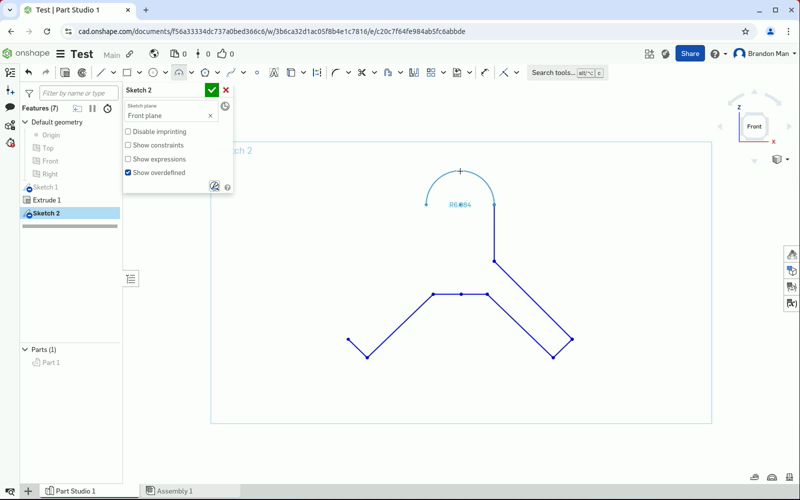
key(esc)
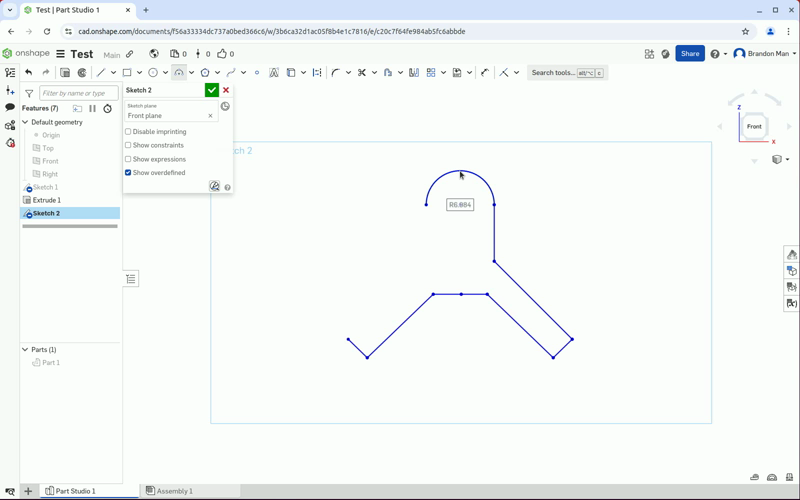
key(l)
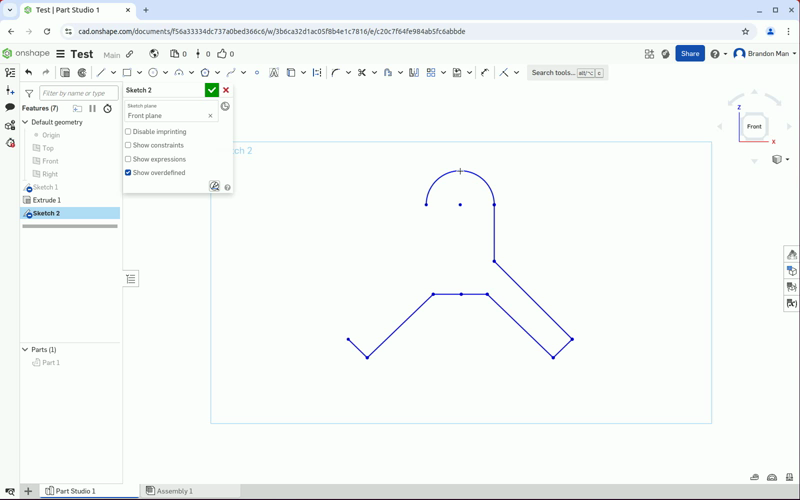
mouse_move(426, 204)
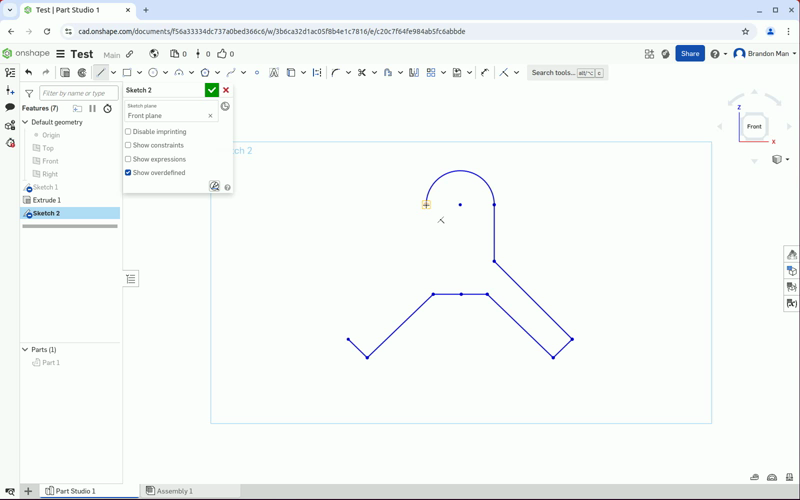
click(426, 204)
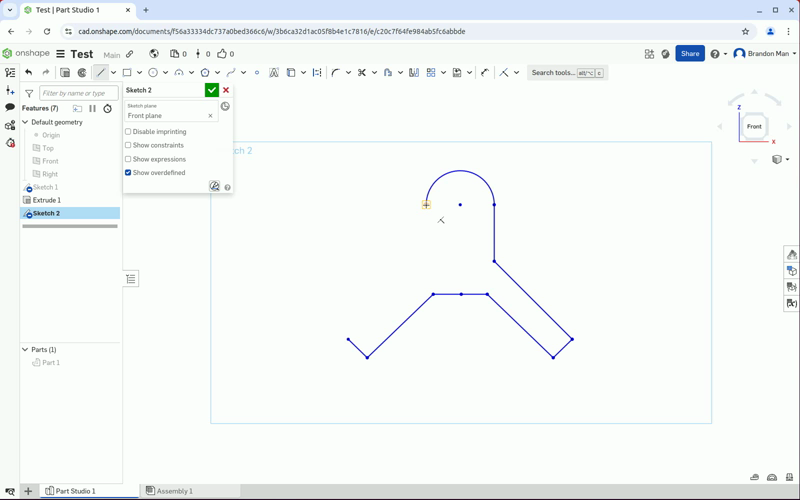
key_down(shift)
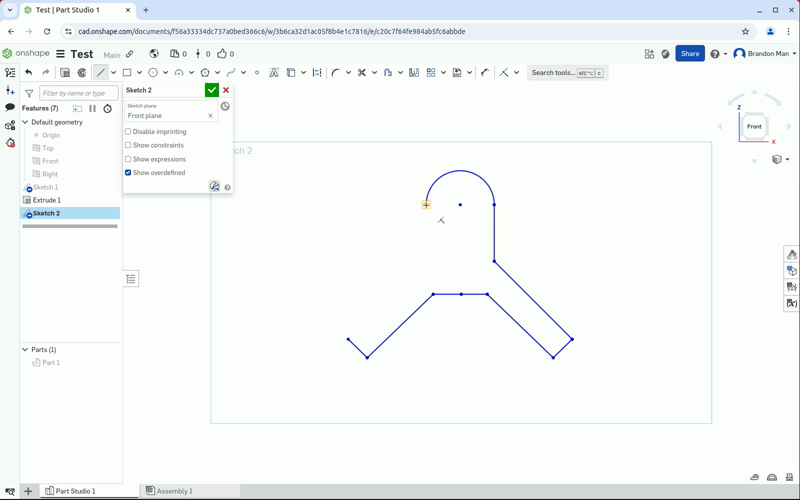
mouse_move(456, 204)
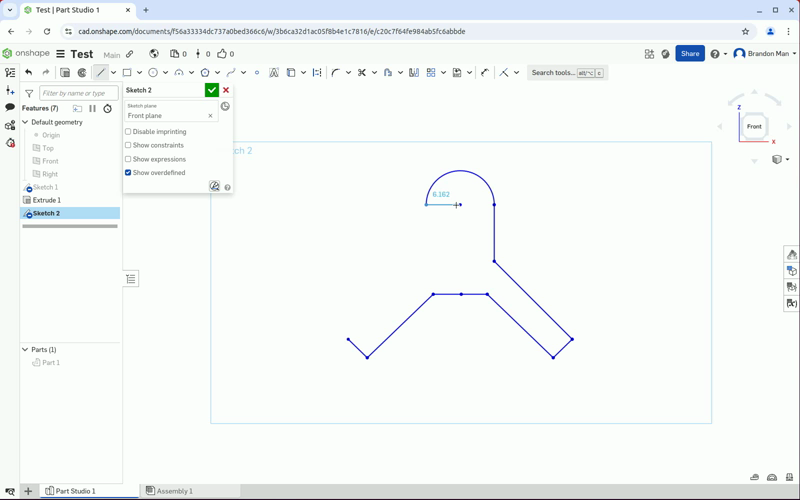
mouse_move(426, 261)
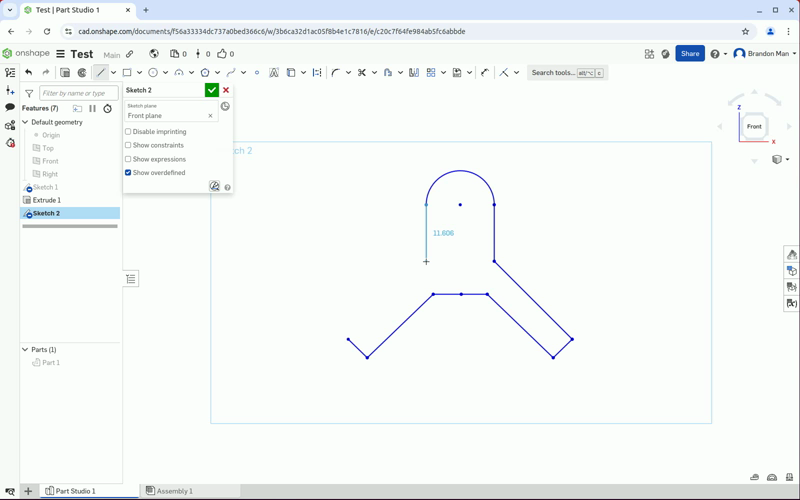
click(426, 261)
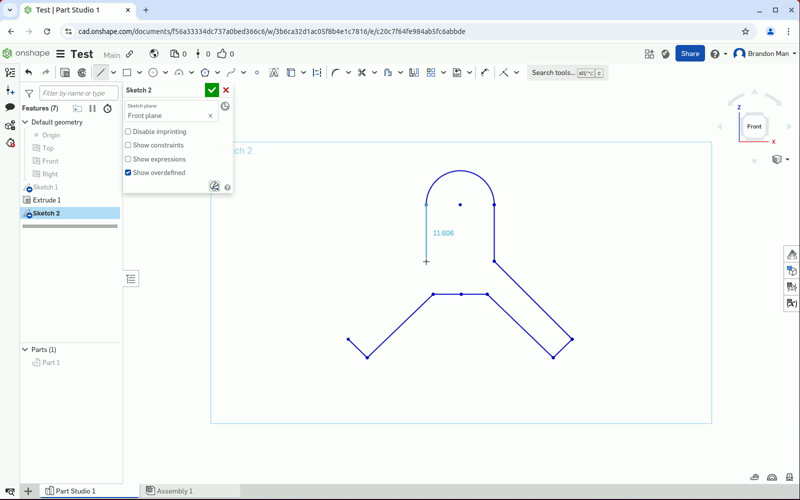
key_up(shift)
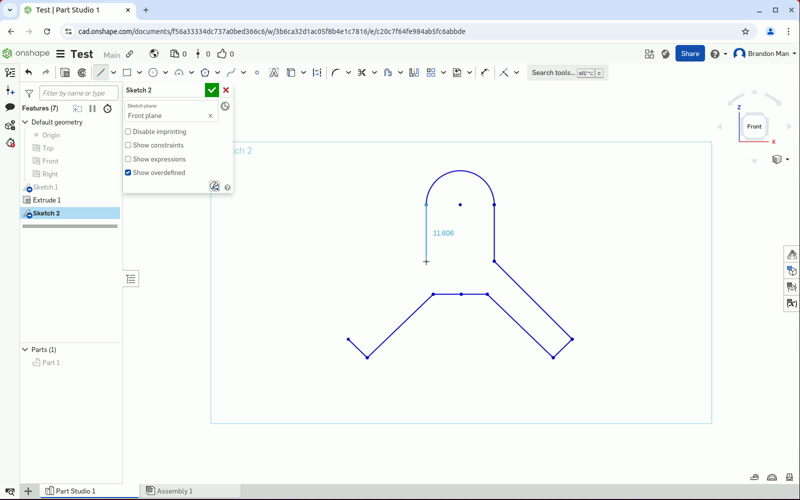
key_down(shift)
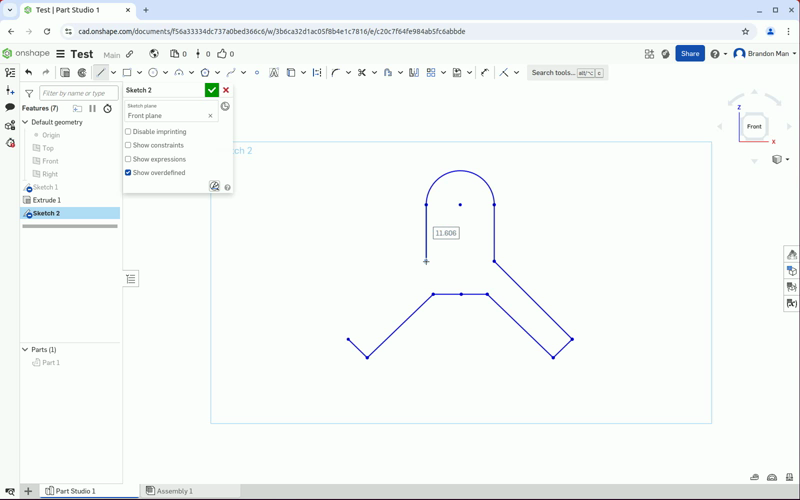
mouse_move(348, 339)
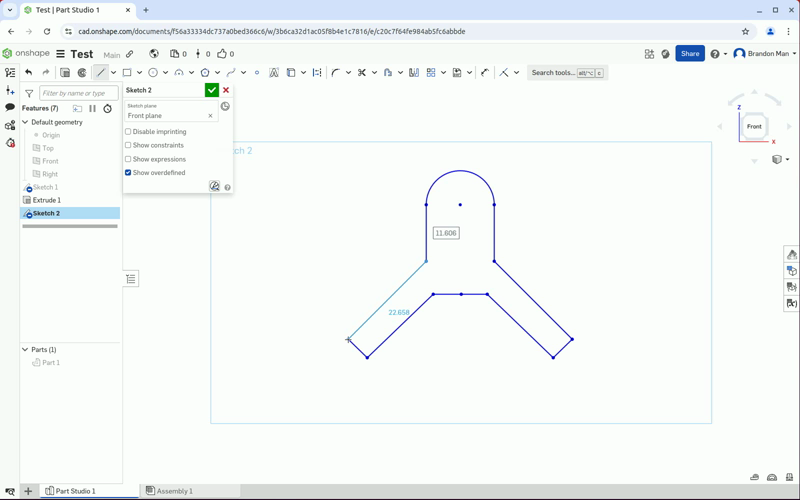
key_up(shift)
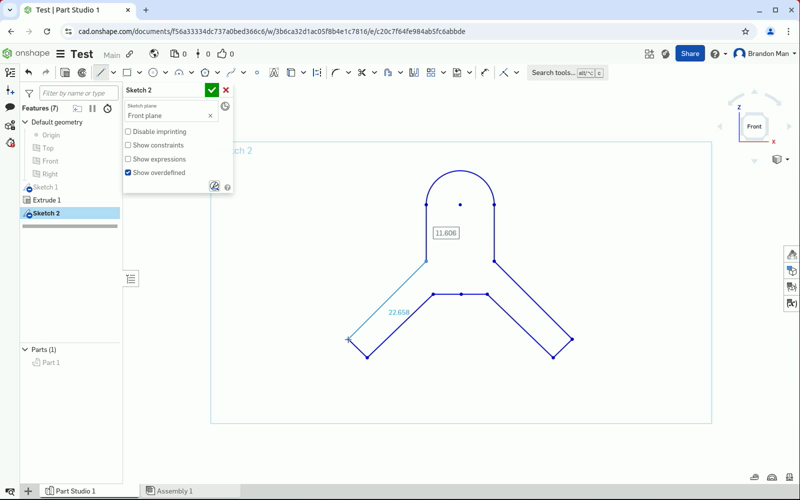
click(348, 339)
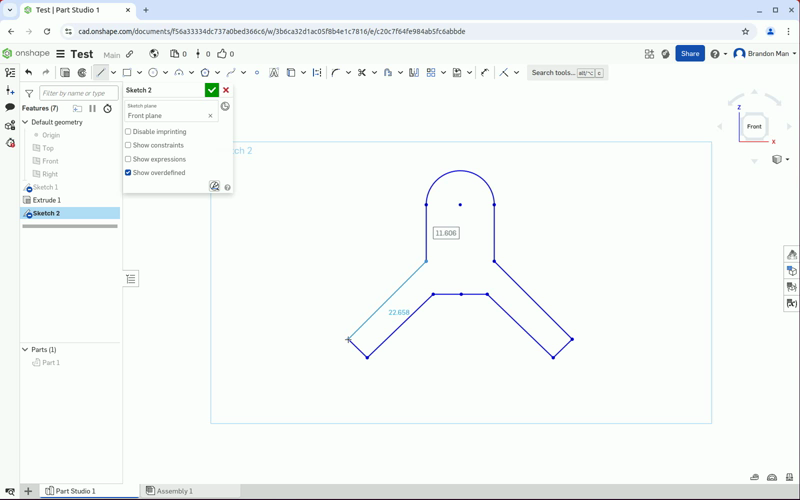
key(esc)
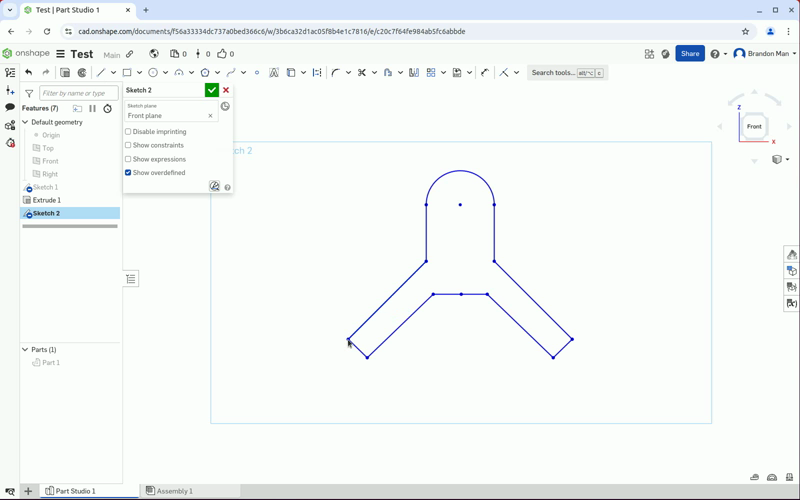
key(c)
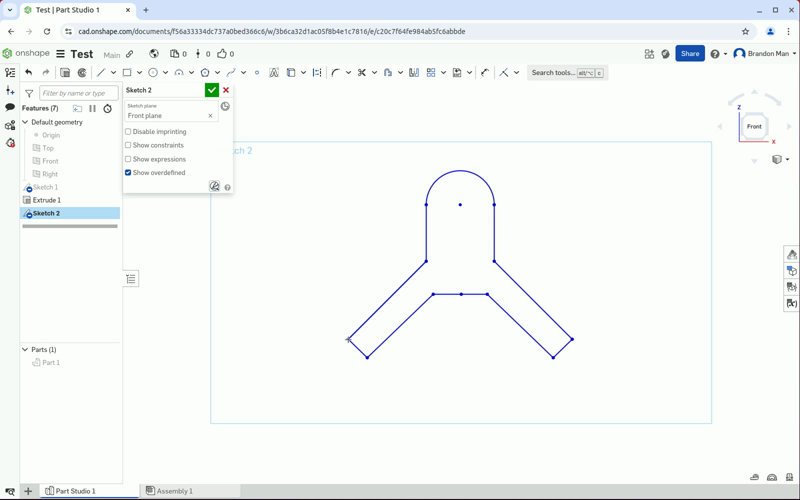
key_down(shift)
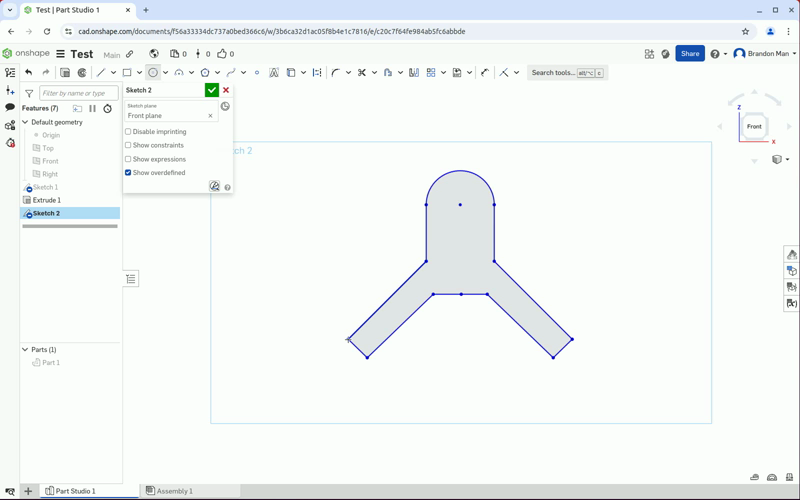
mouse_move(461, 204)
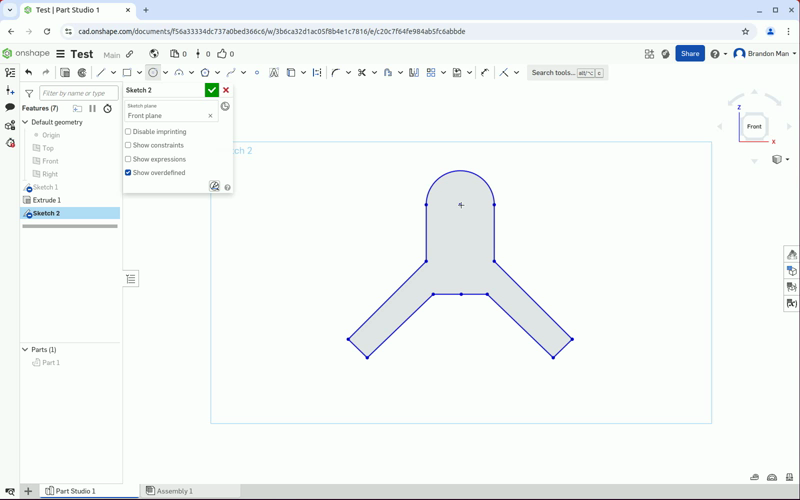
scroll(6)
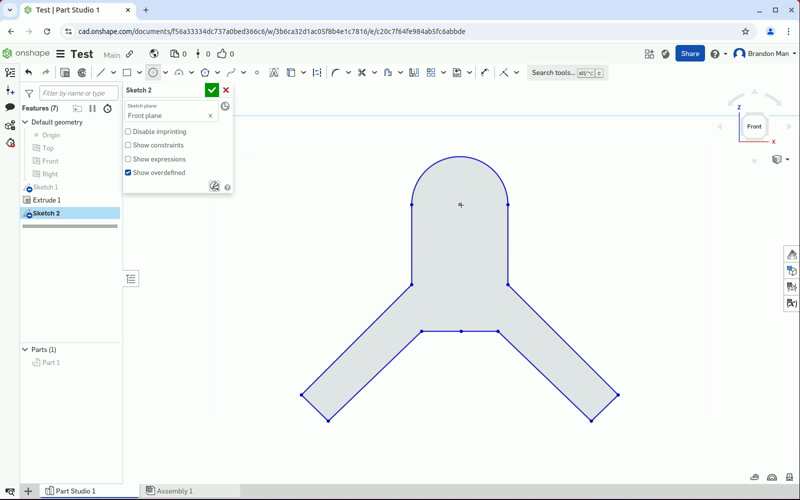
scroll(6)
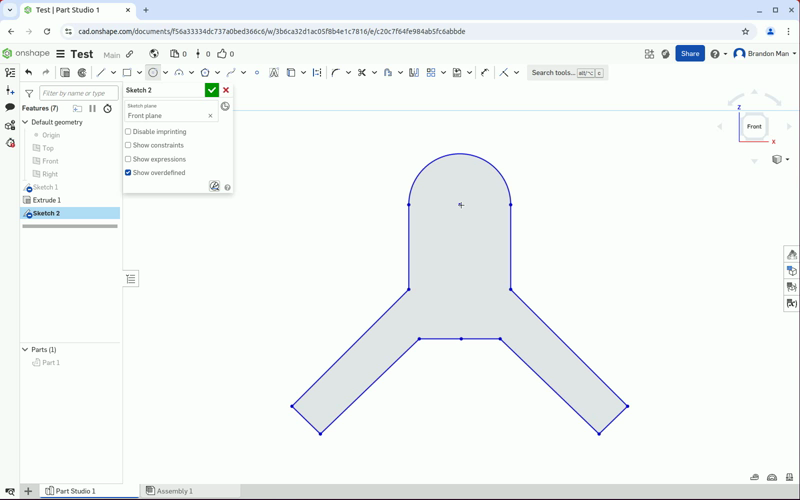
scroll(6)
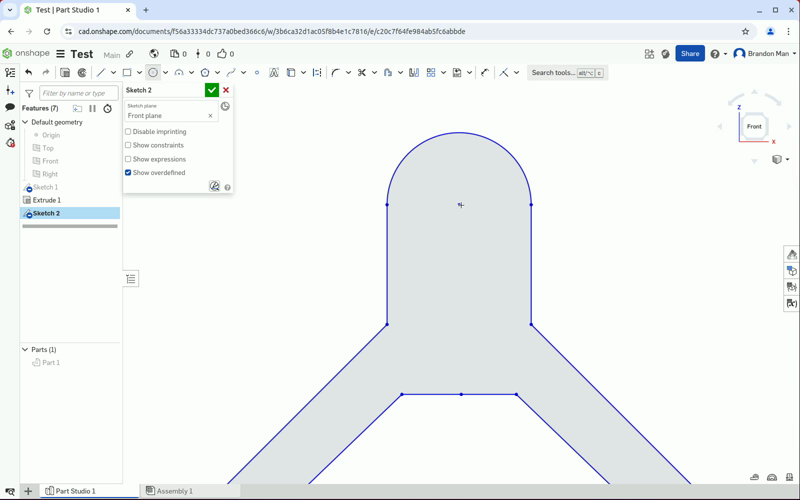
scroll(6)
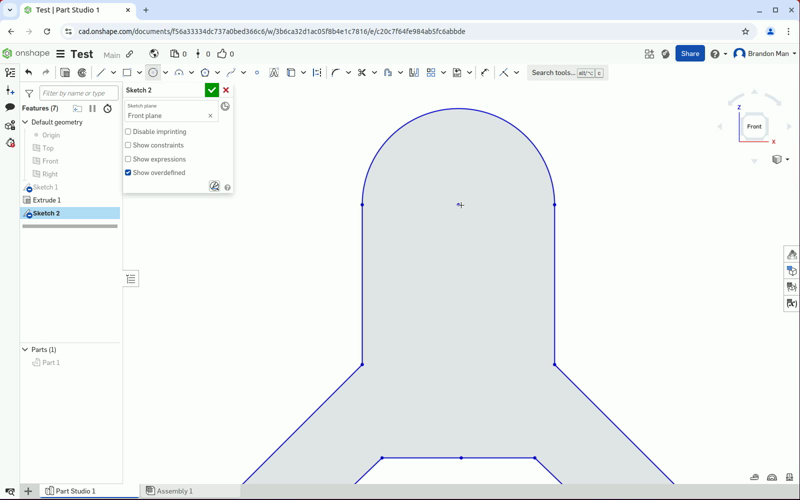
scroll(6)
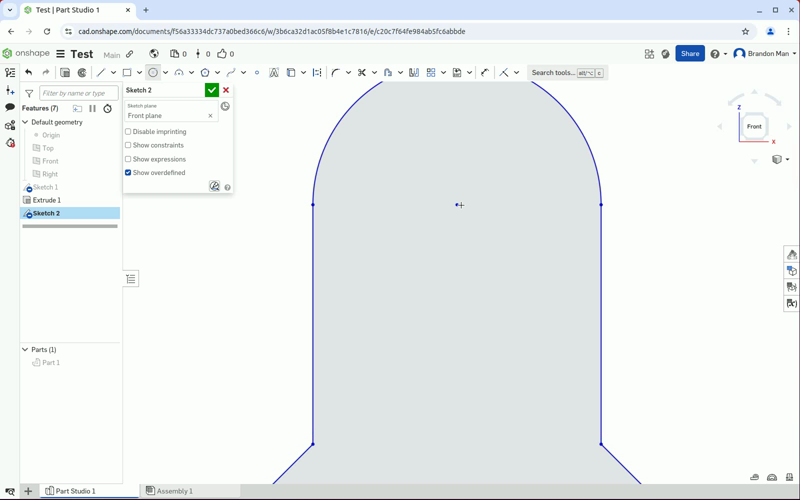
scroll(6)
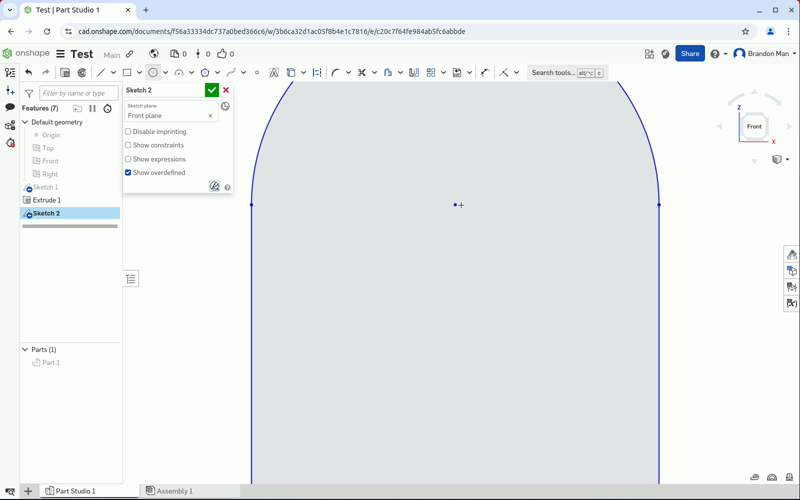
scroll(6)
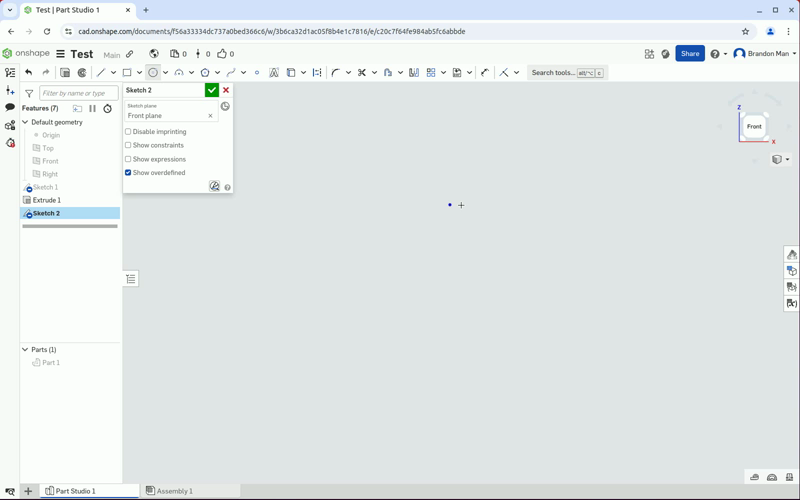
click(461, 204)
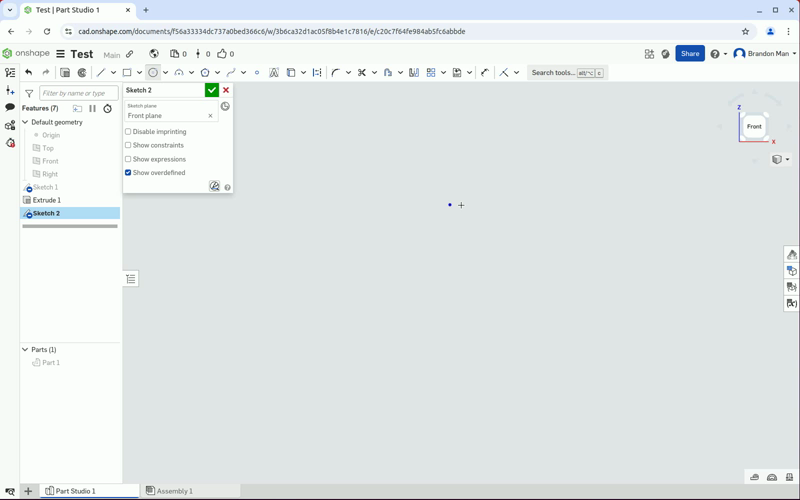
scroll(-6)
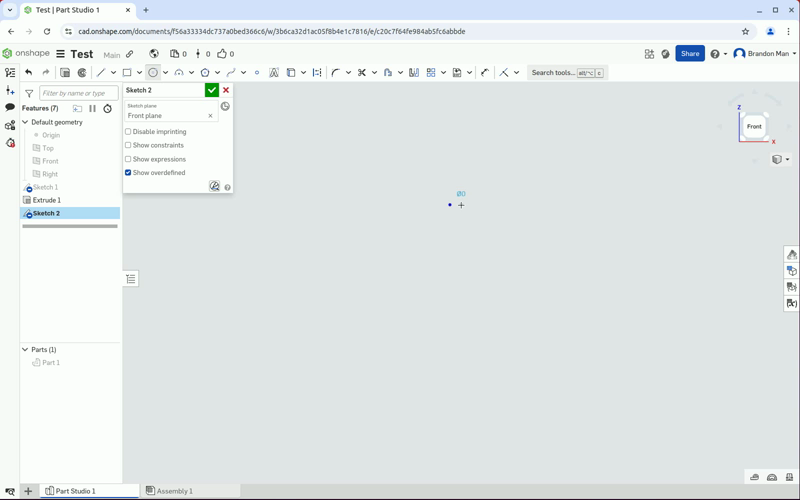
scroll(-6)
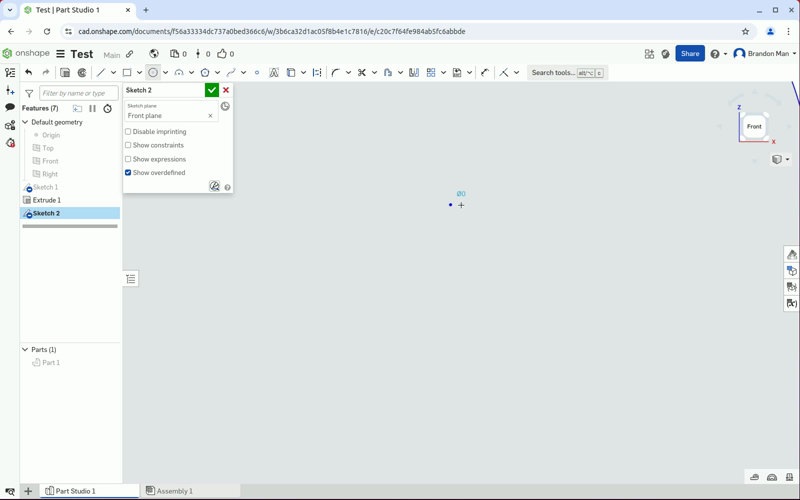
scroll(-6)
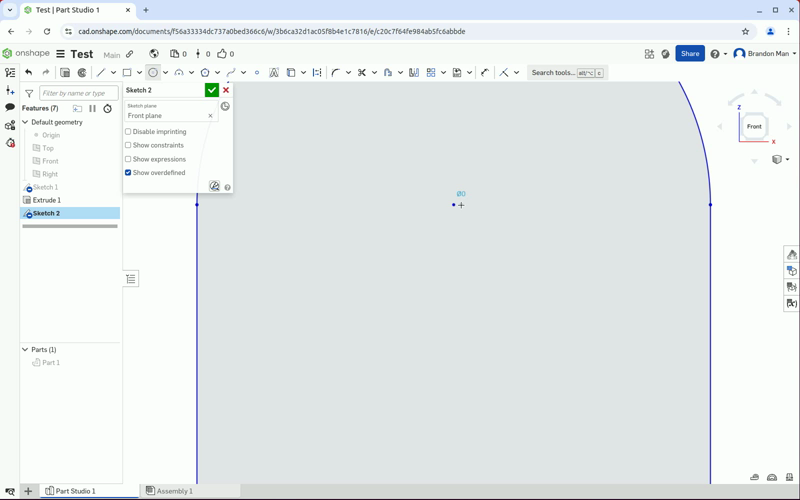
scroll(-6)
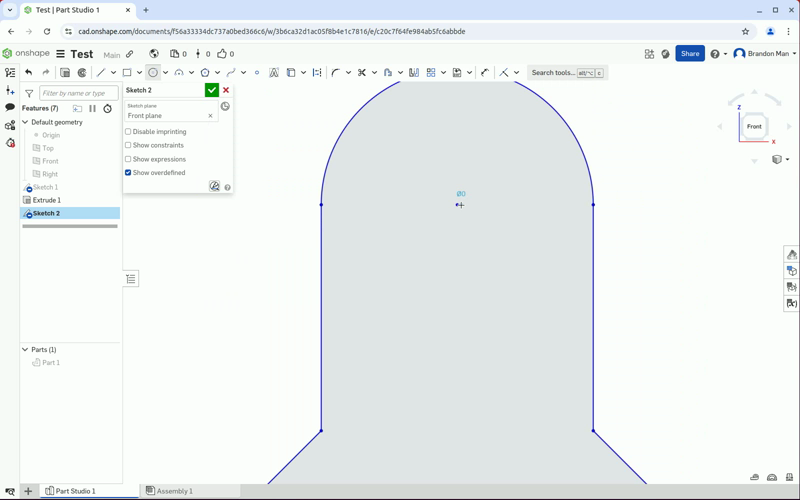
scroll(-6)
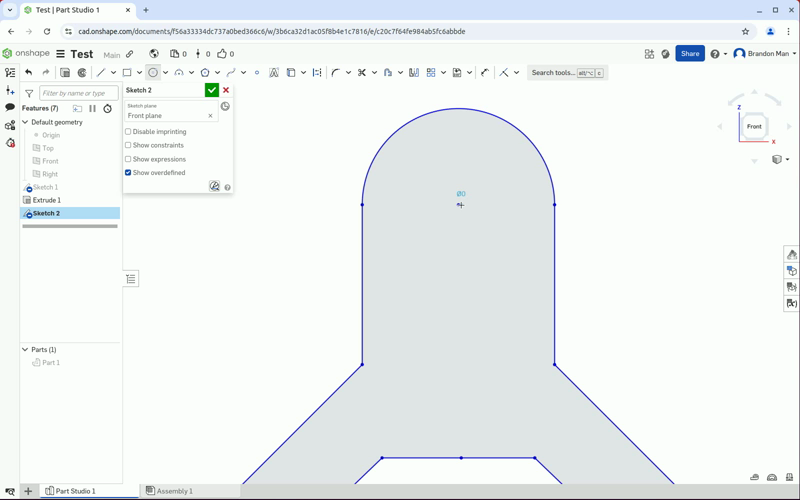
scroll(-6)
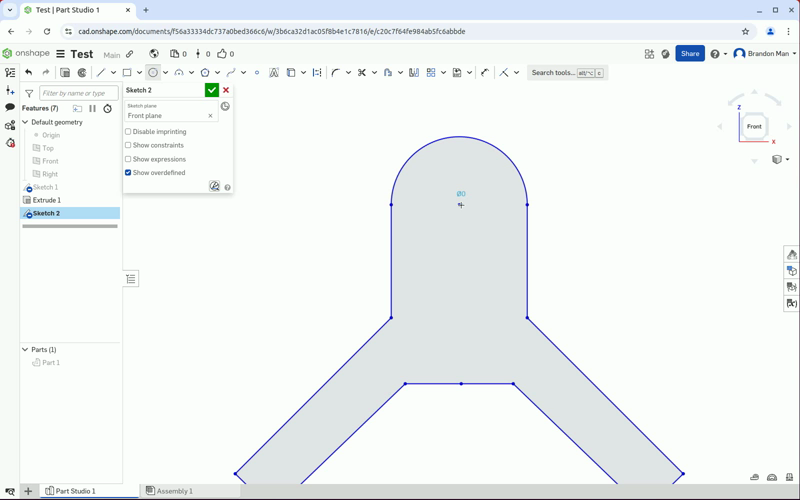
scroll(-6)
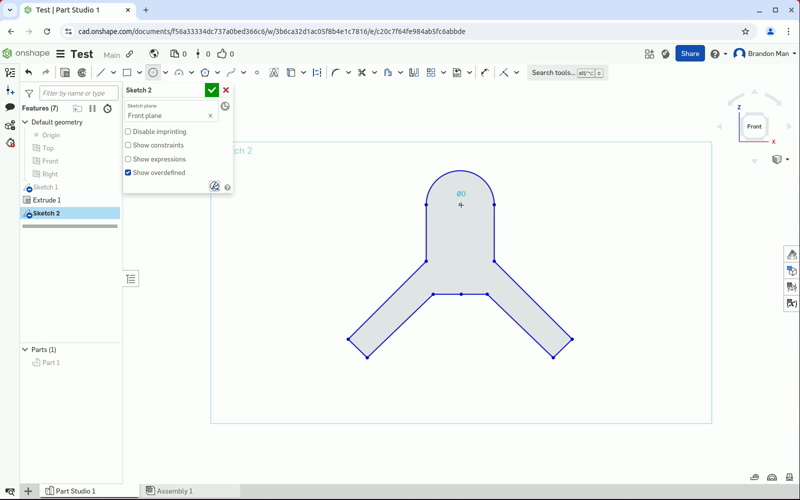
key_up(shift)
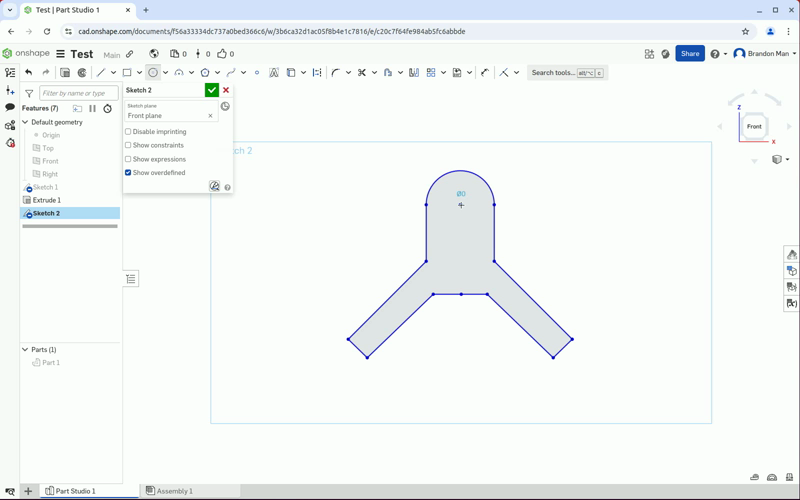
mouse_move(489, 204)
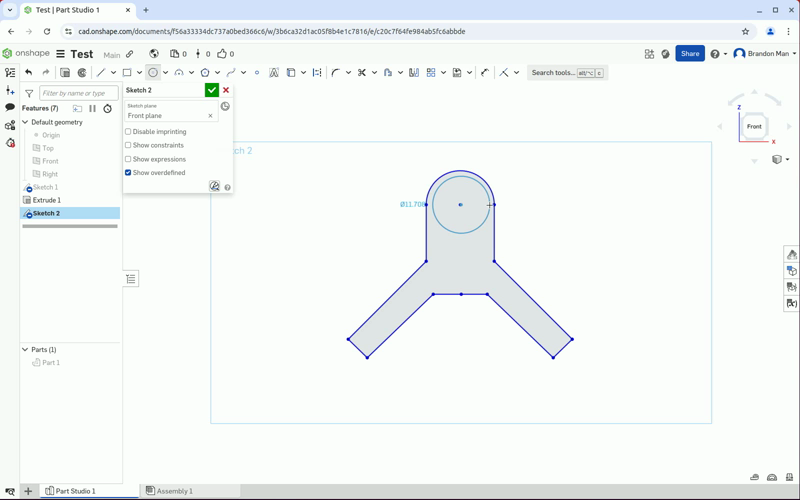
click(489, 204)
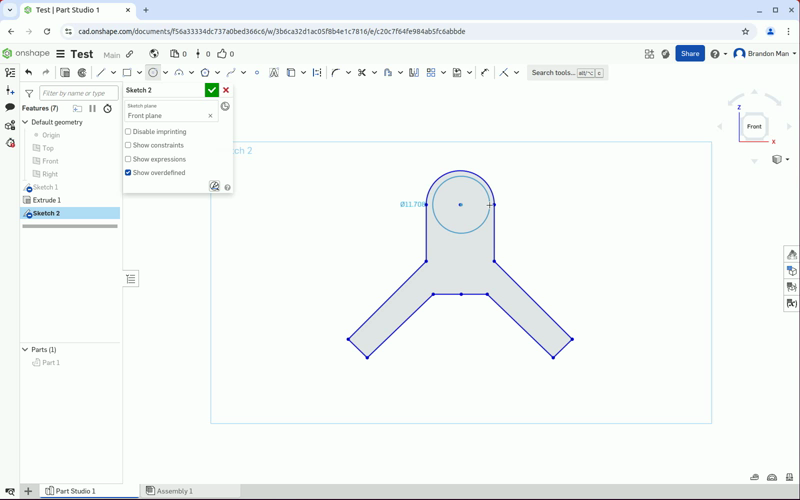
key(esc)
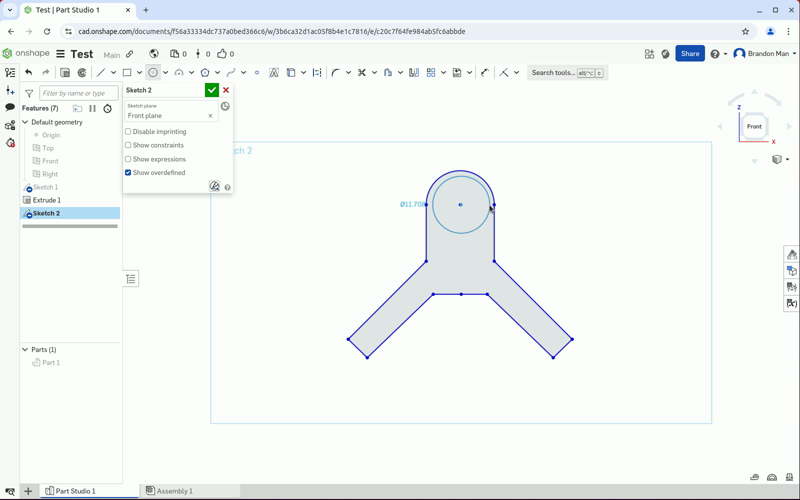
mouse_move(486, 261)
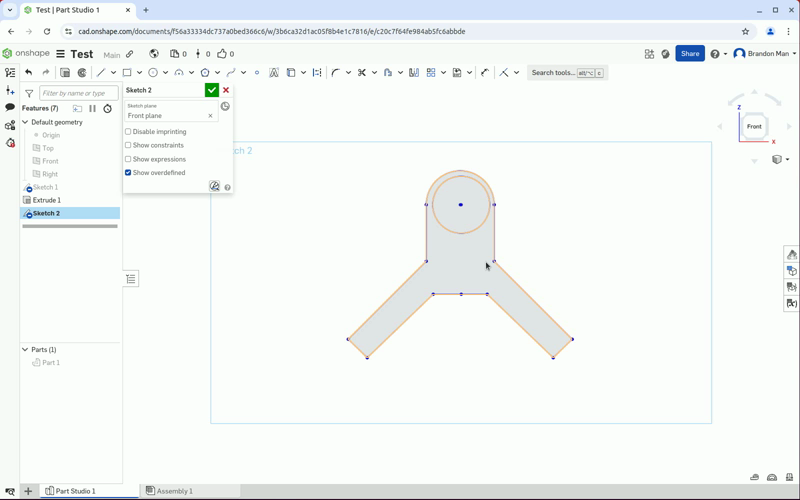
click(486, 261)
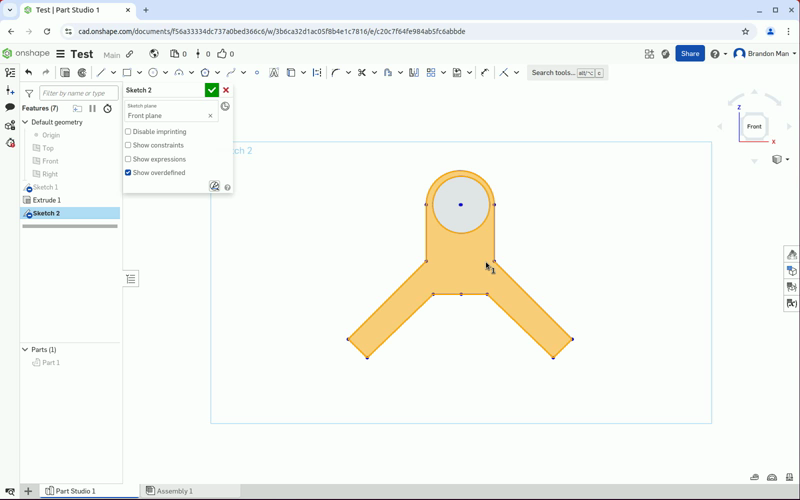
mouse_move(73, 352)
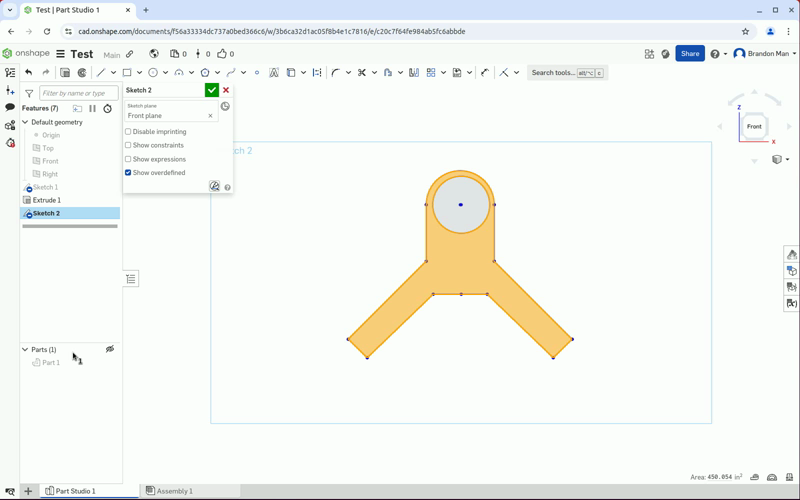
key(shift+y)
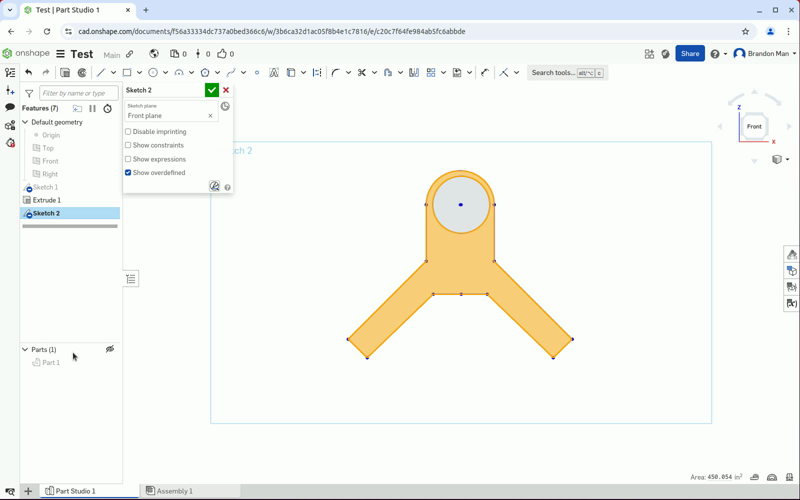
key(shift+e)
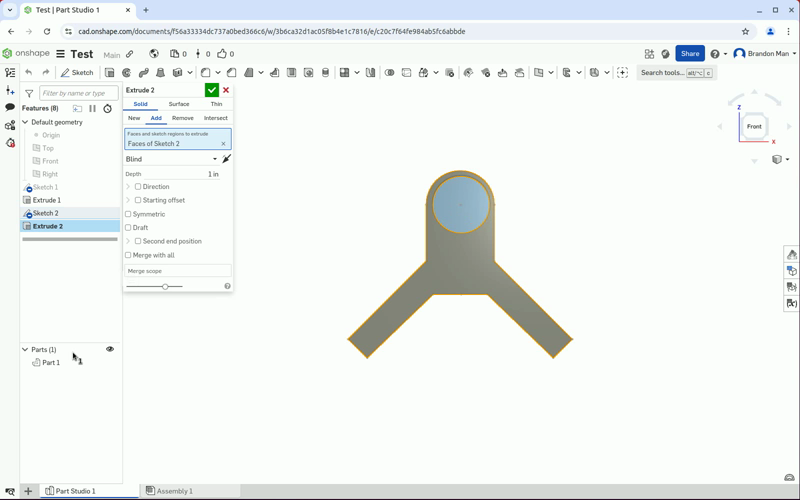
mouse_move(143, 106)
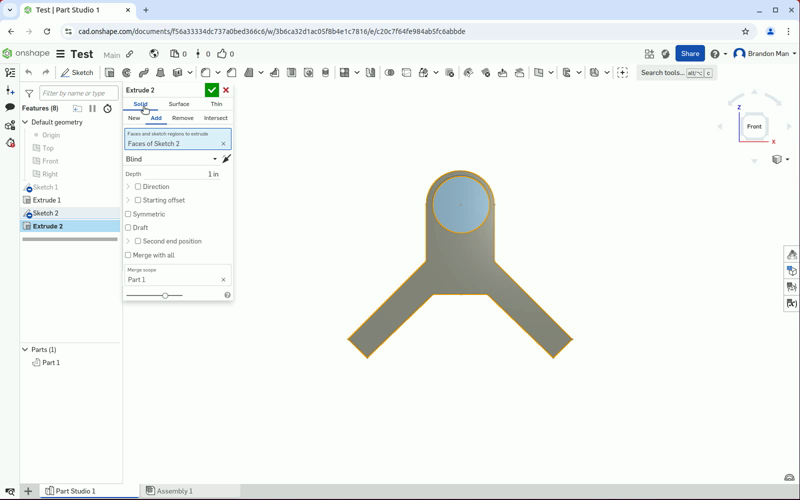
click(143, 106)
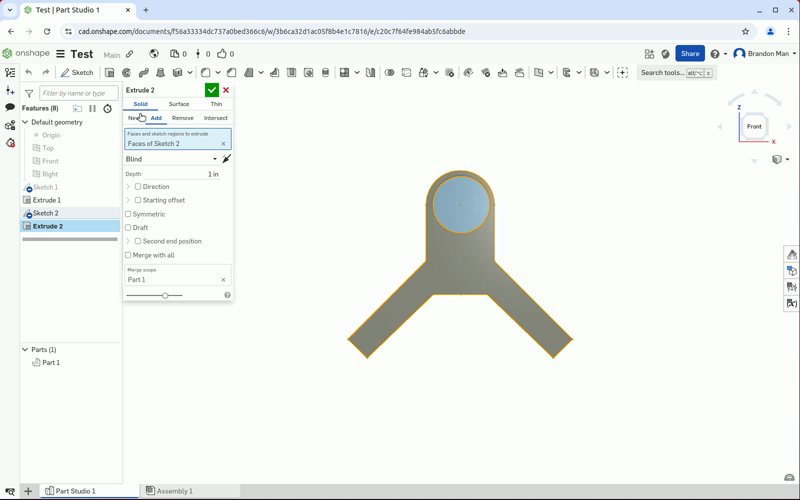
mouse_move(137, 120)
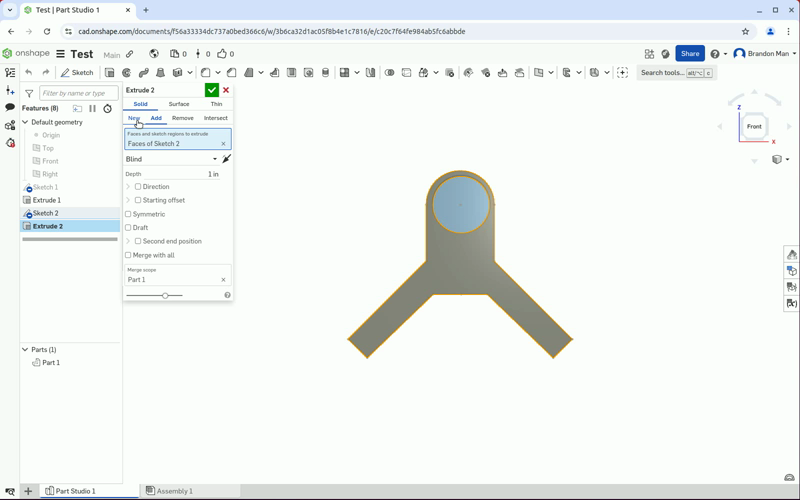
click(137, 120)
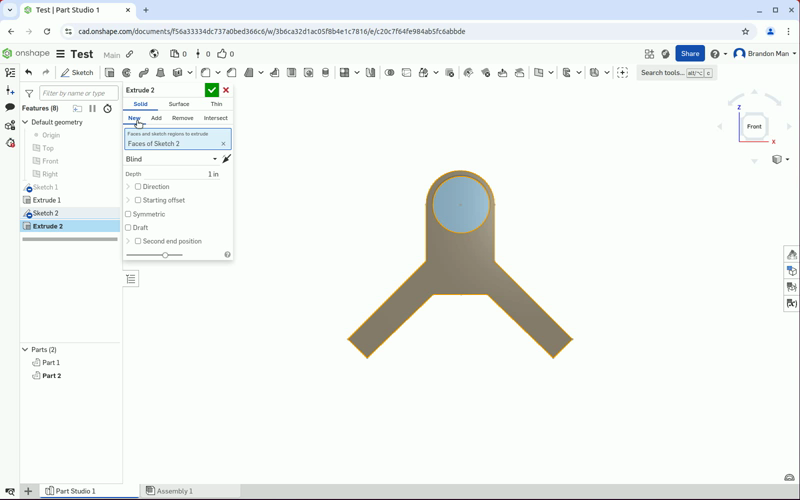
key(tab, 4)
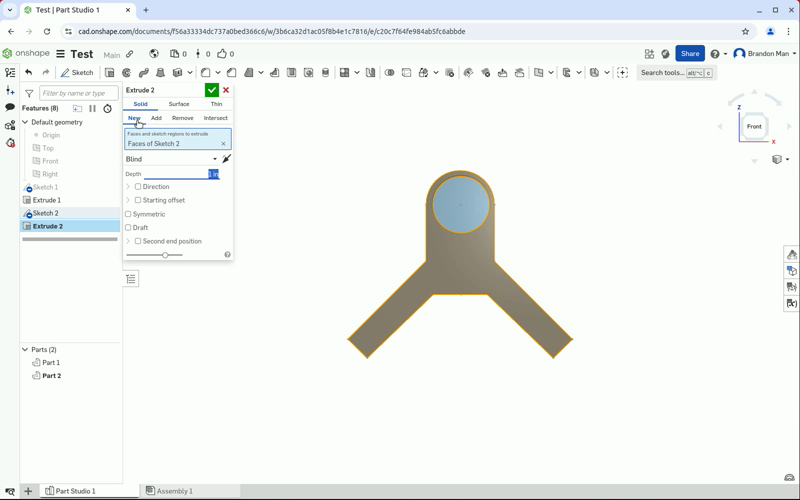
text(-11.795)
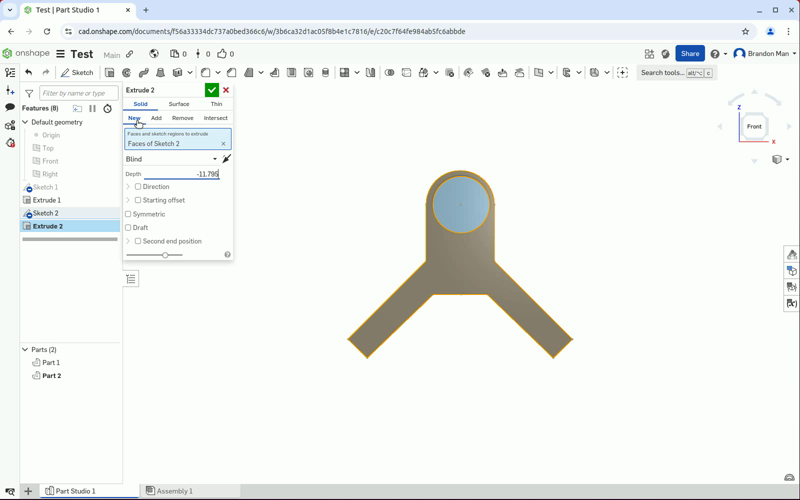
key(enter)
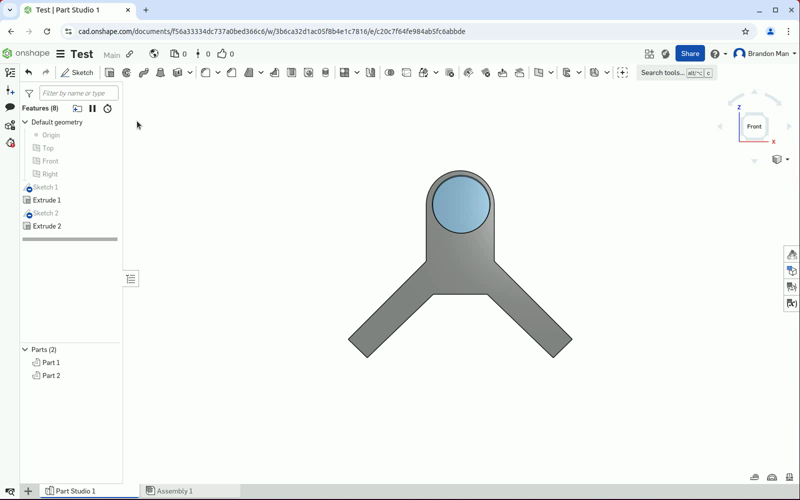
key(shift+h)
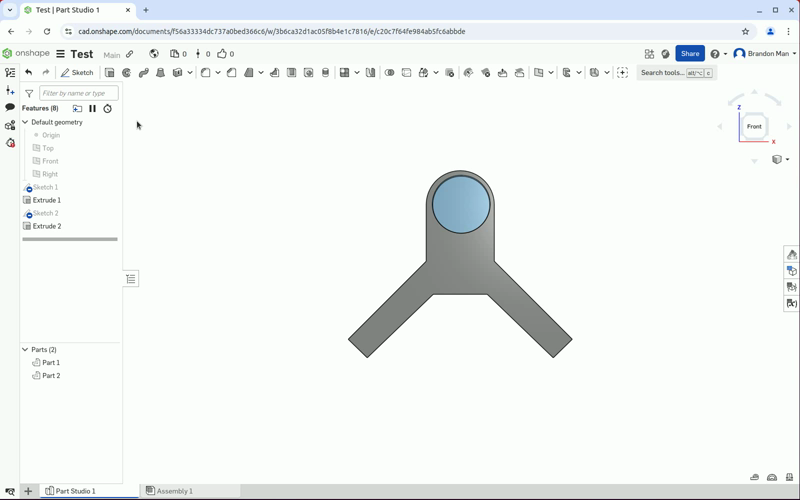
key(shift+h)
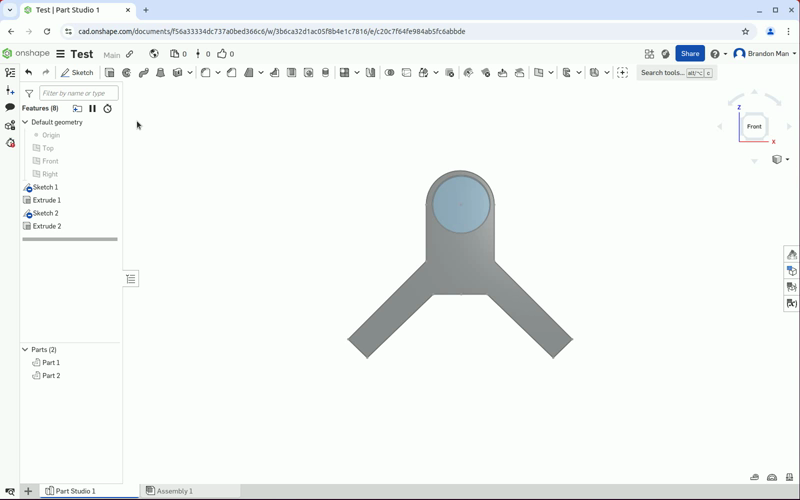
key(shift+7)
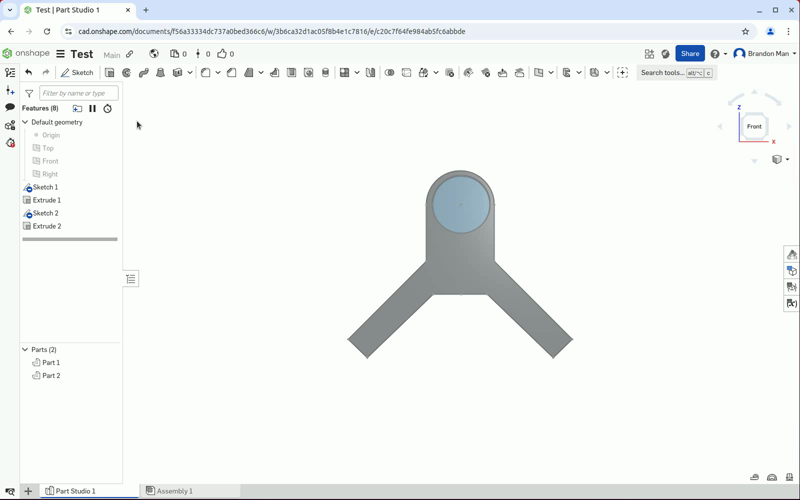
key(left, 2)
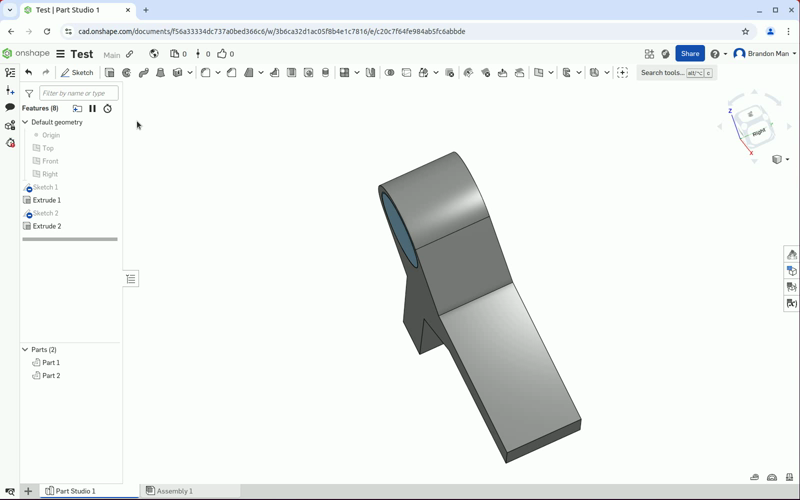
key(down, 2)
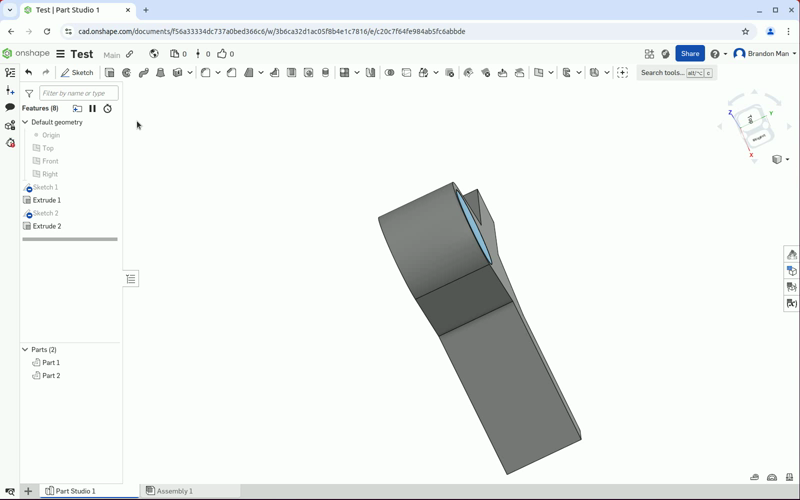
key(up, 2)
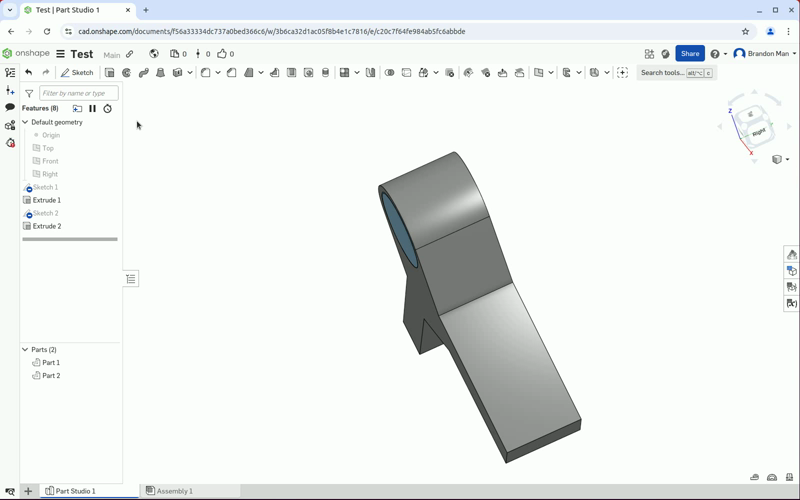
key(right, 2)
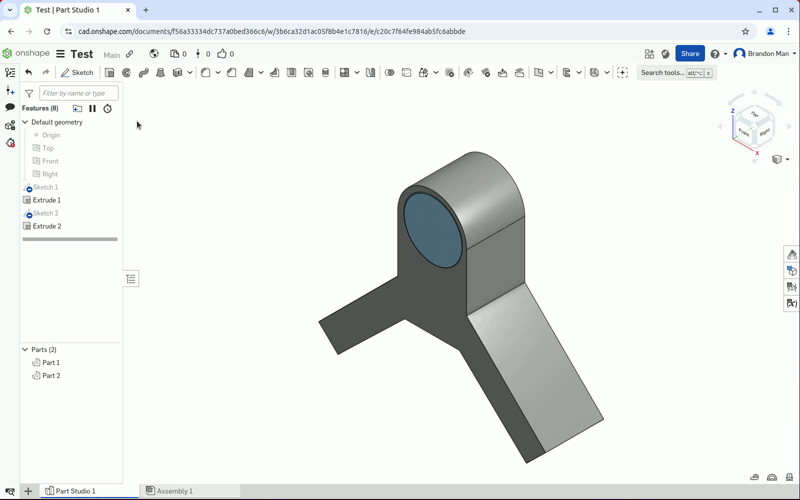
mouse_move(73, 189)
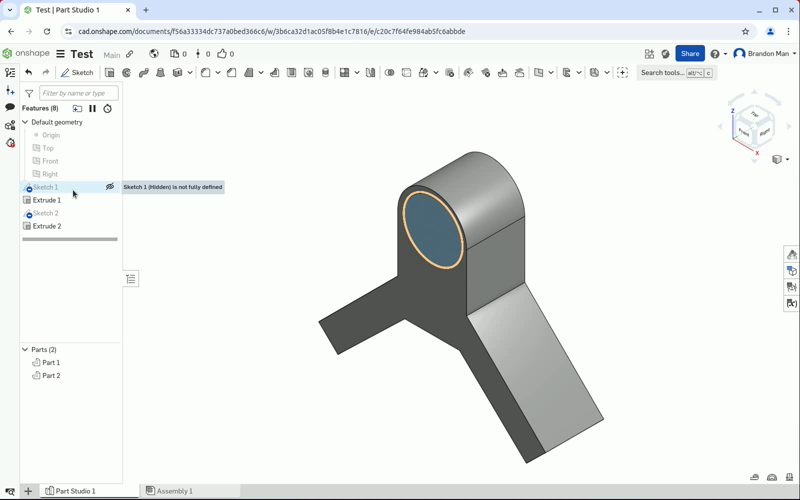
click(73, 189)